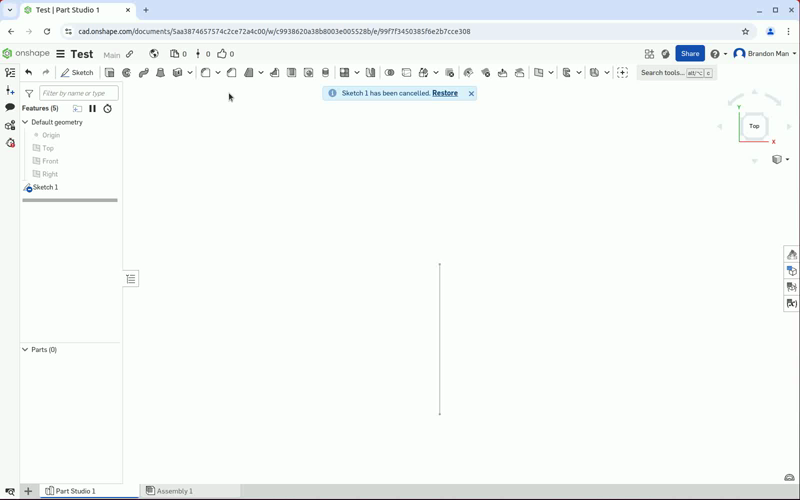
key(shift+h)
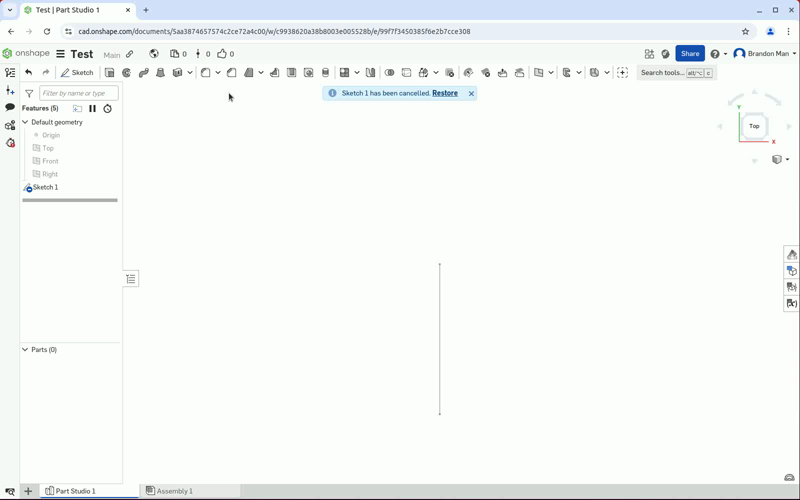
key(shift+s)
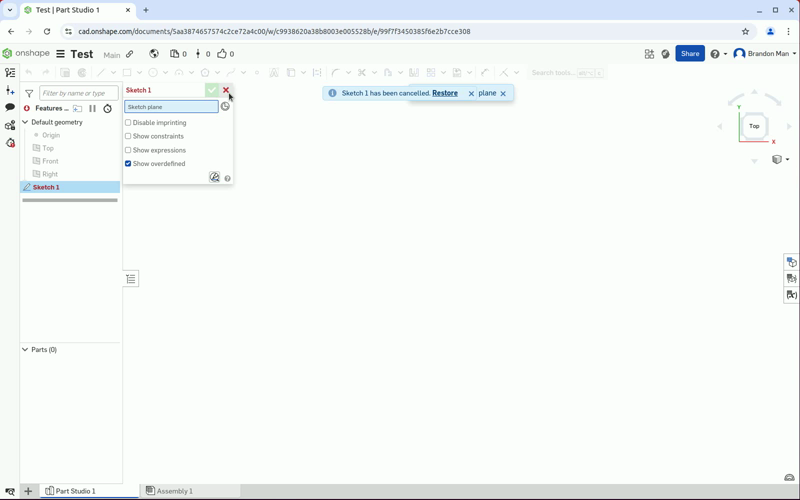
mouse_move(73, 150)
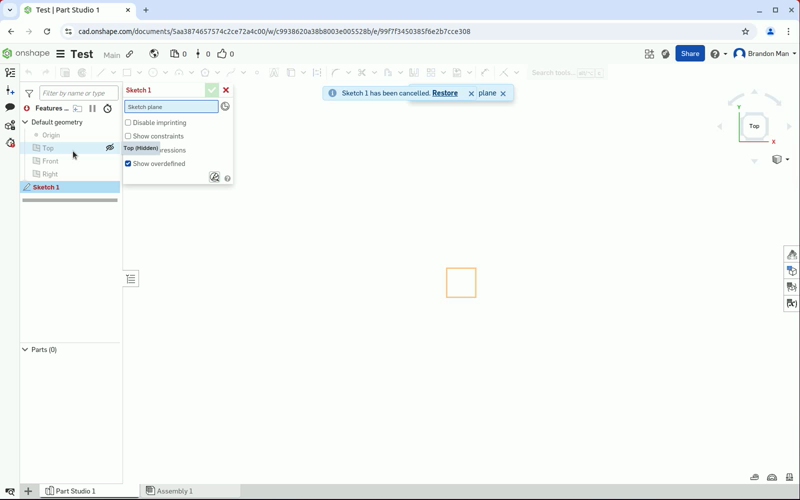
click(73, 150)
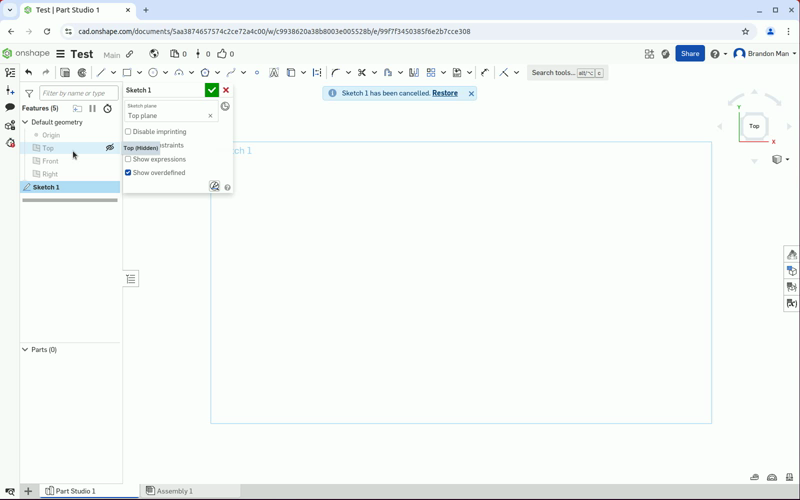
mouse_move(73, 352)
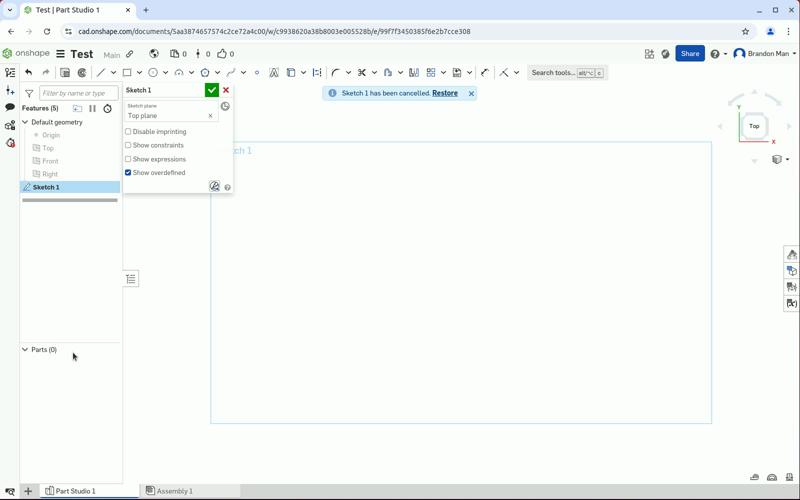
key(y)
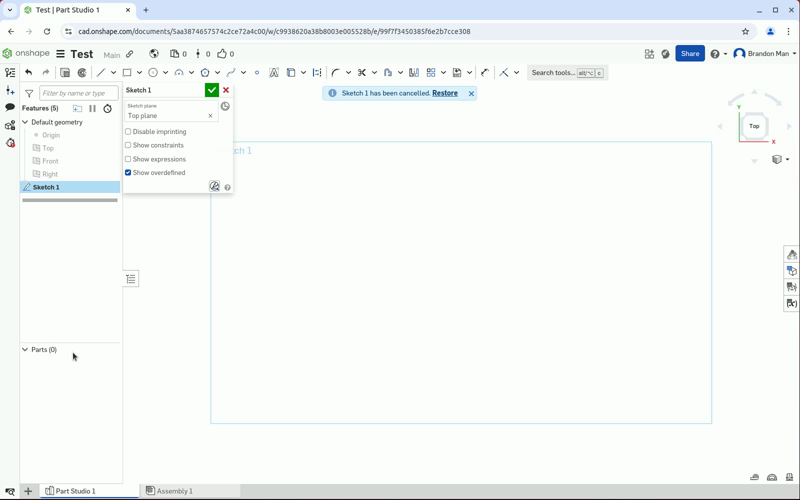
key(c)
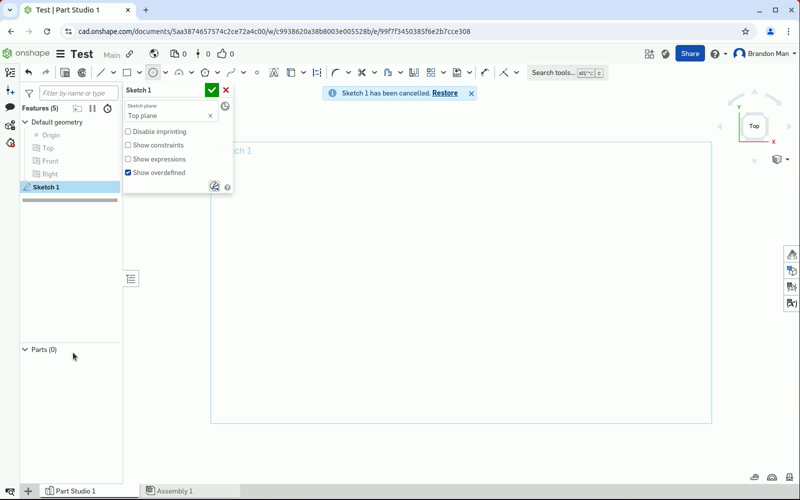
key_down(shift)
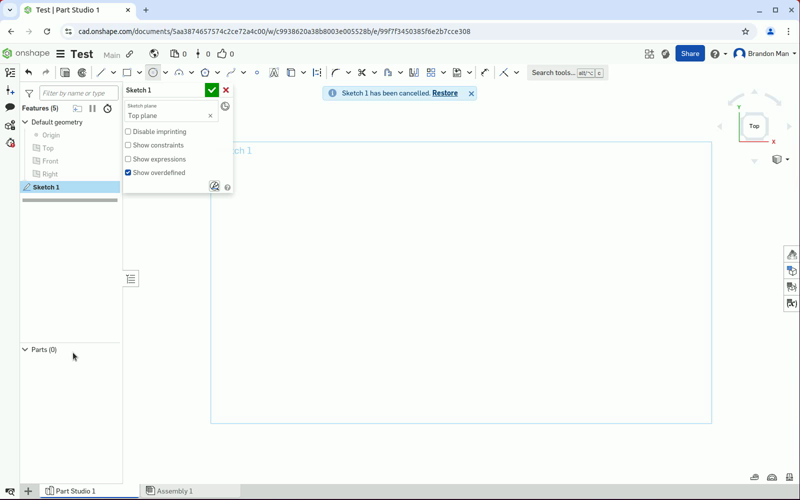
mouse_move(461, 282)
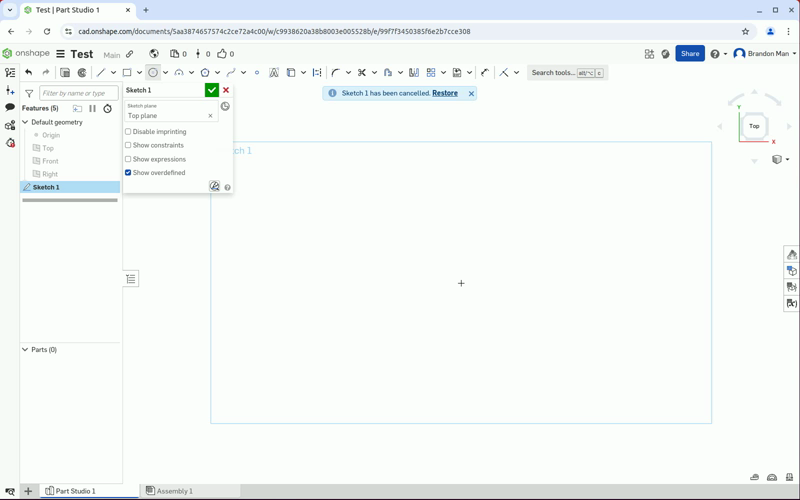
click(461, 282)
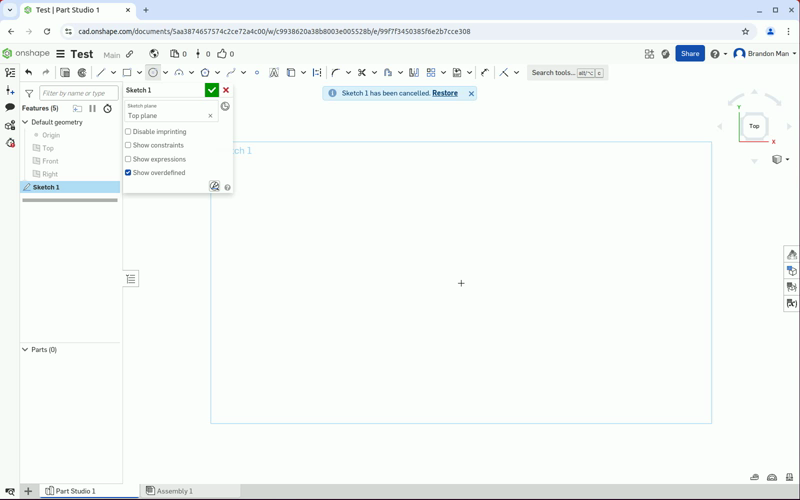
key_up(shift)
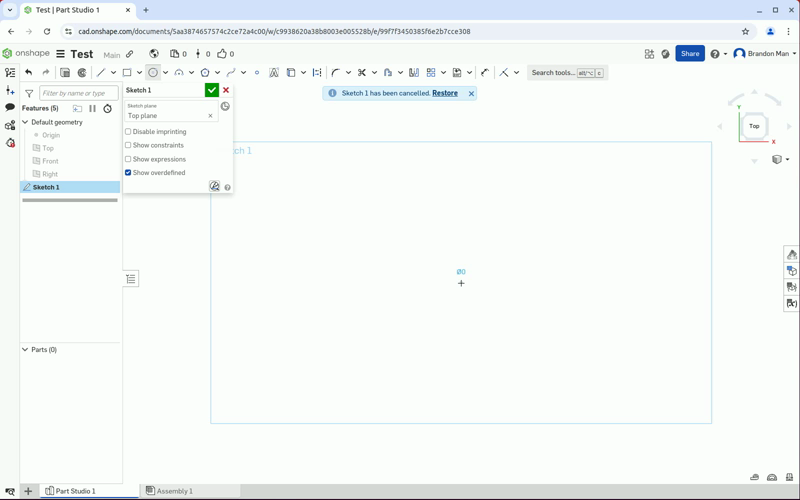
mouse_move(574, 282)
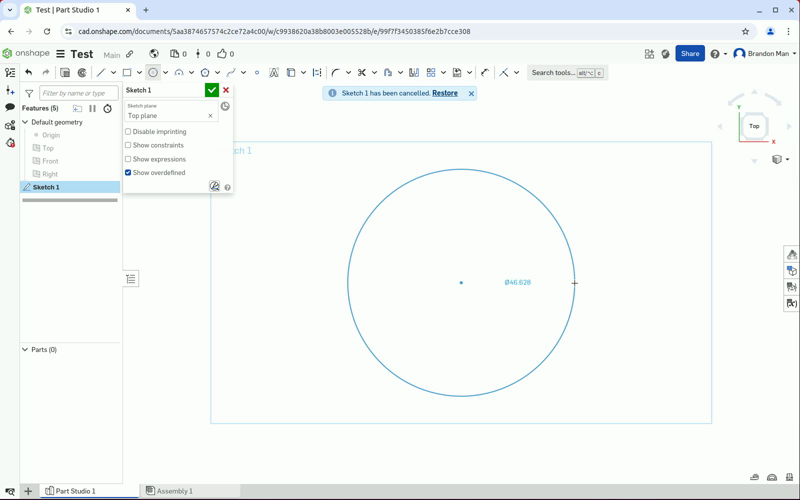
click(574, 282)
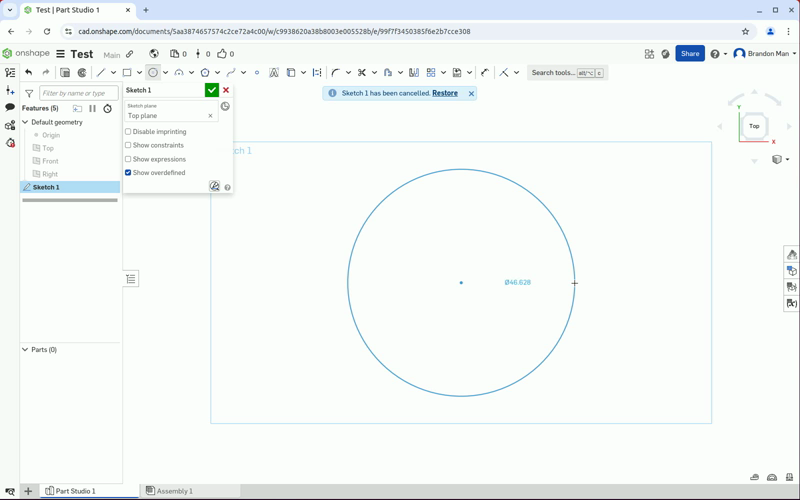
key(esc)
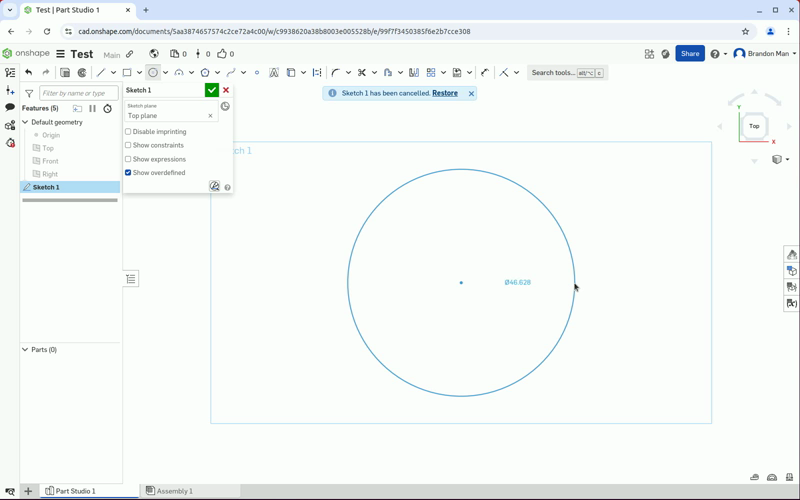
key(c)
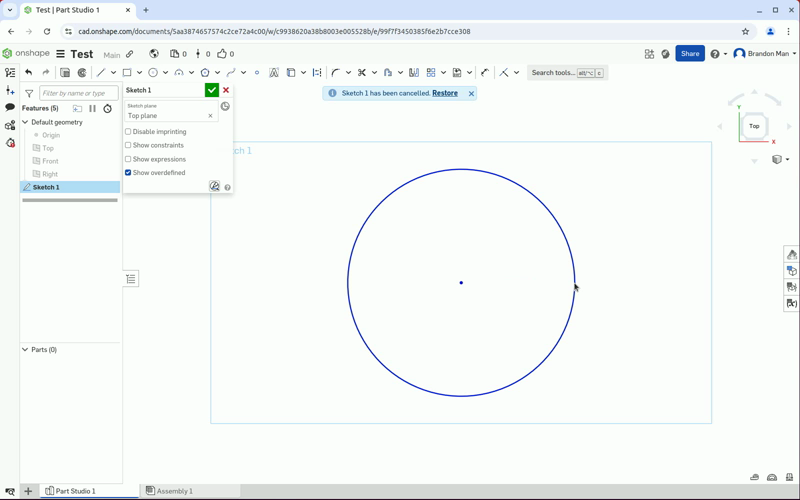
key_down(shift)
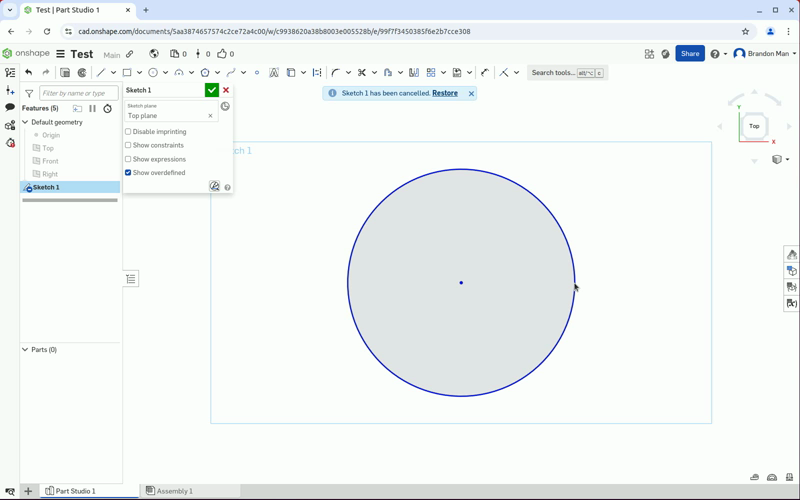
mouse_move(461, 282)
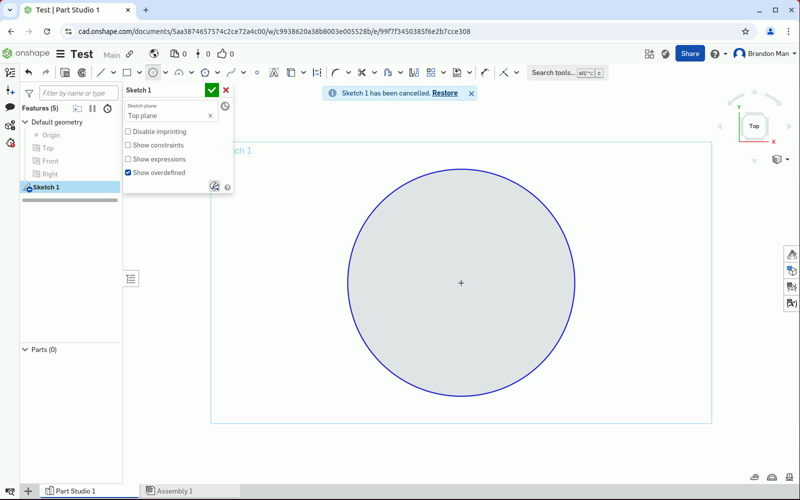
click(461, 282)
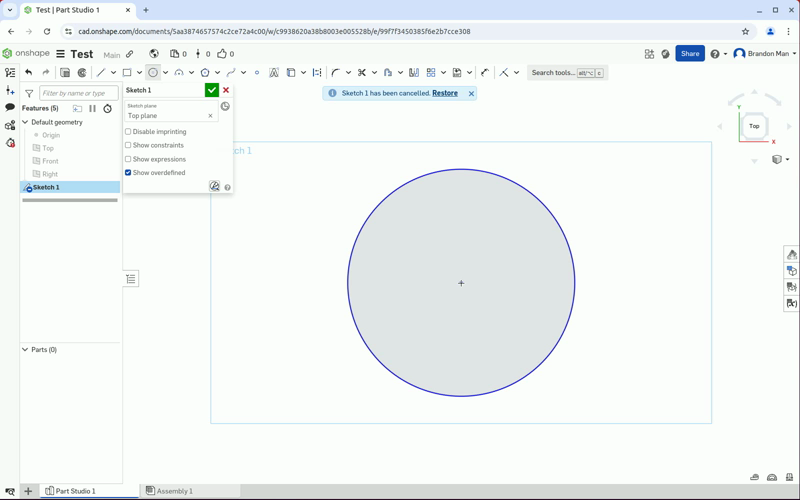
key_up(shift)
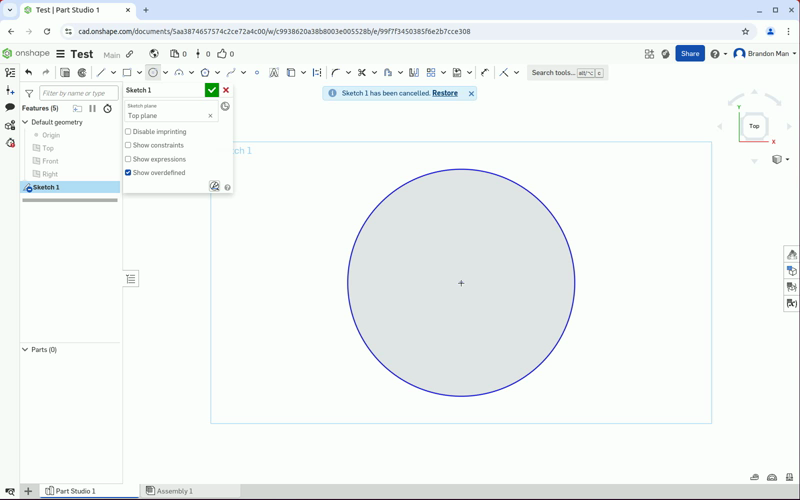
mouse_move(555, 282)
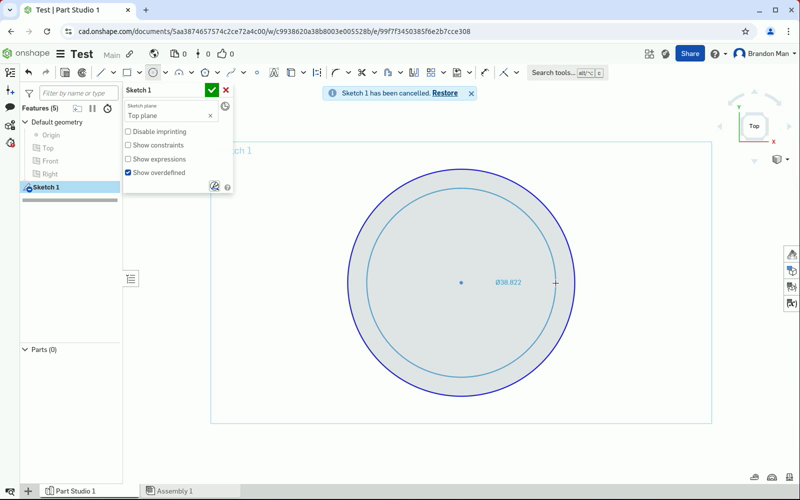
click(555, 282)
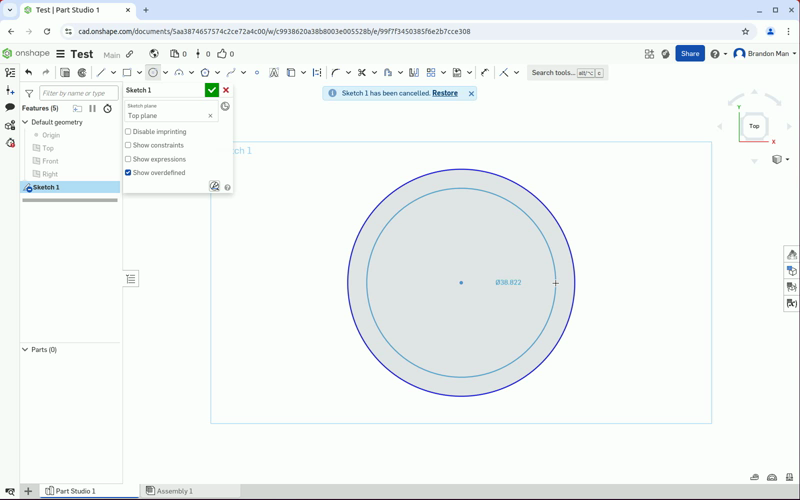
key(esc)
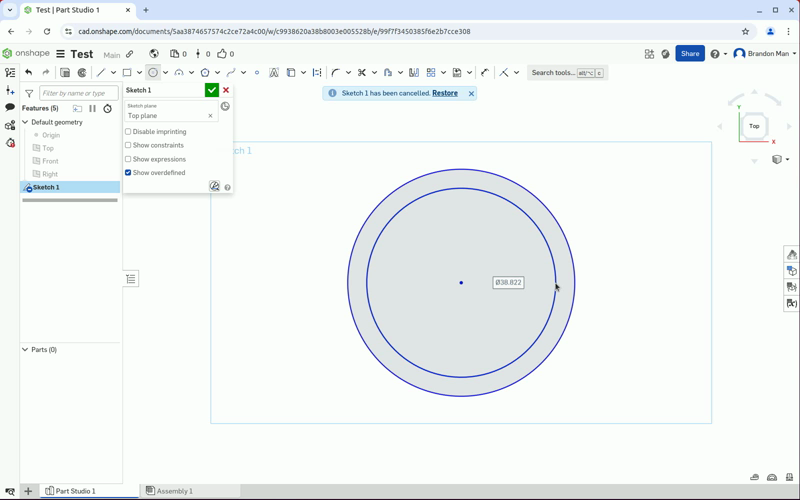
mouse_move(428, 185)
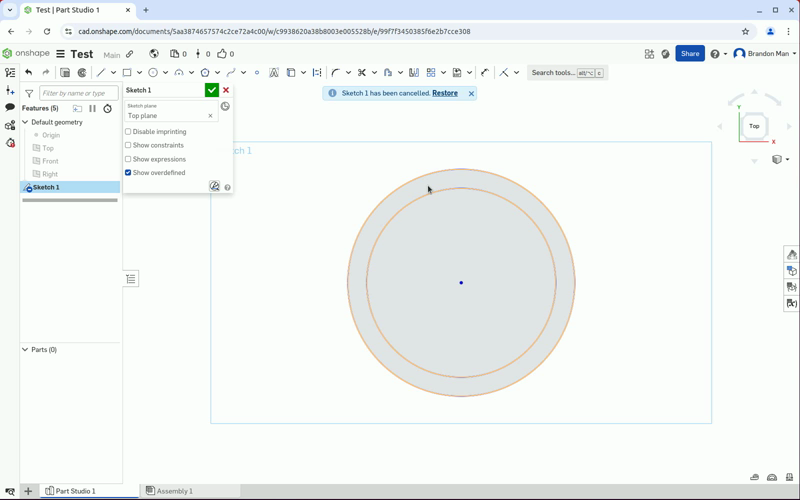
click(428, 185)
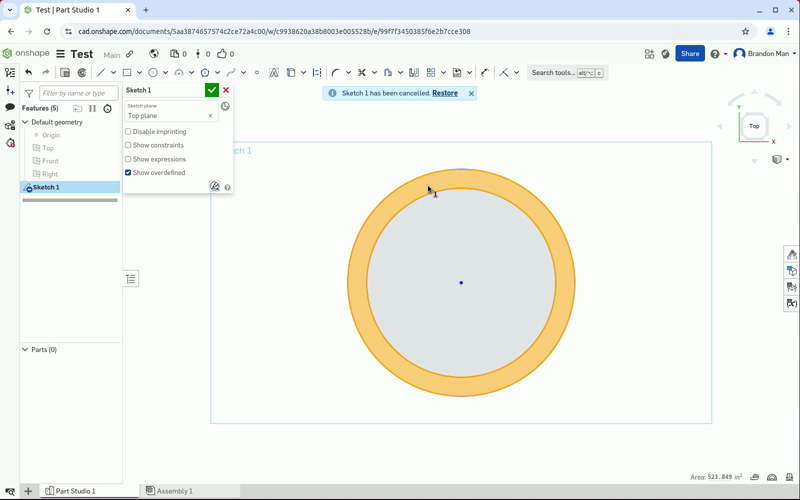
mouse_move(73, 352)
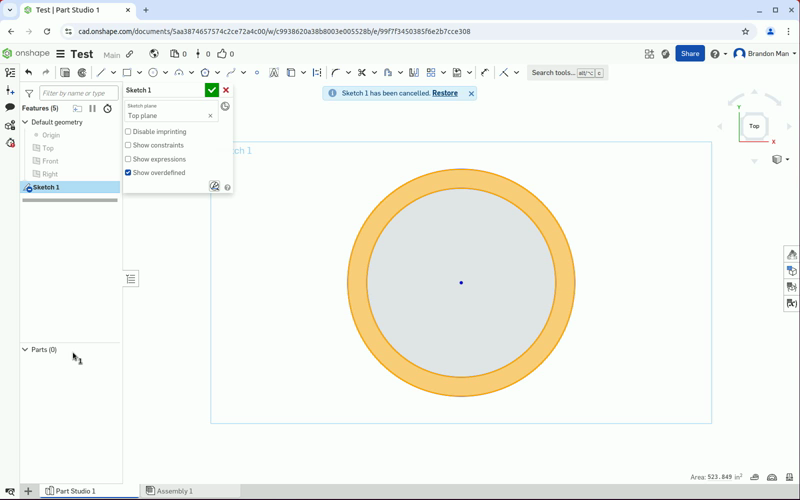
key(shift+y)
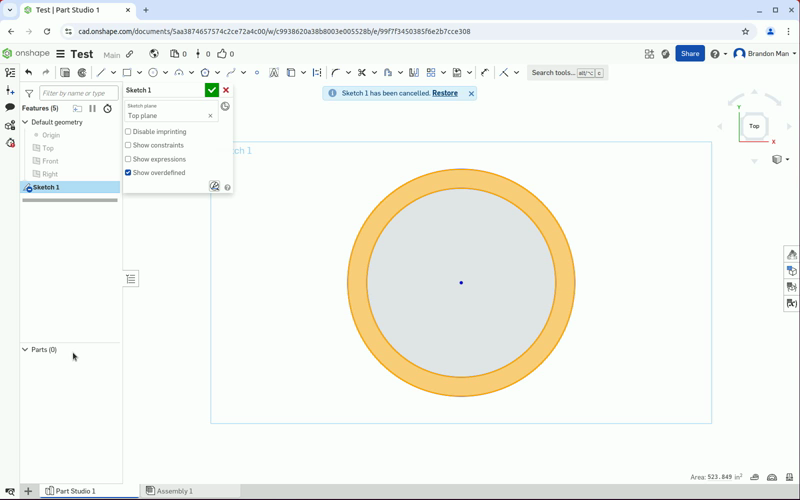
key(shift+e)
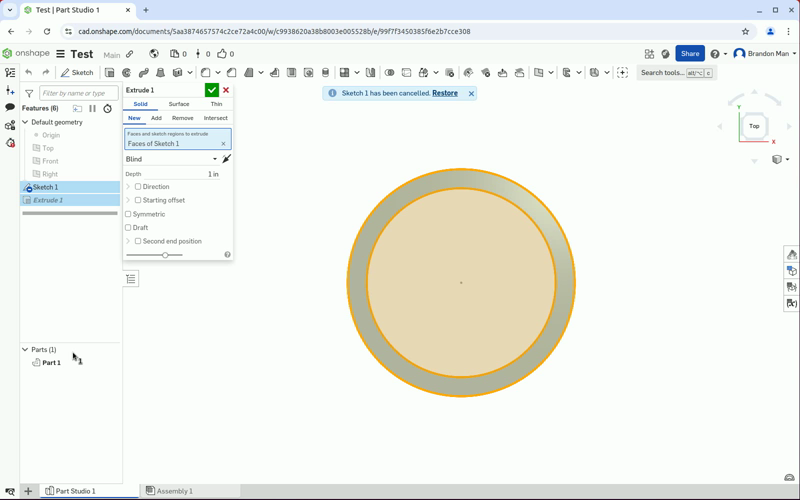
mouse_move(143, 106)
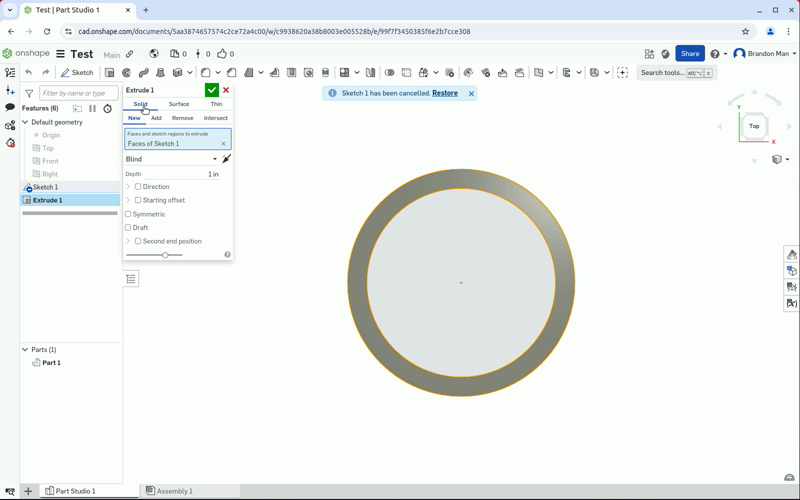
click(143, 106)
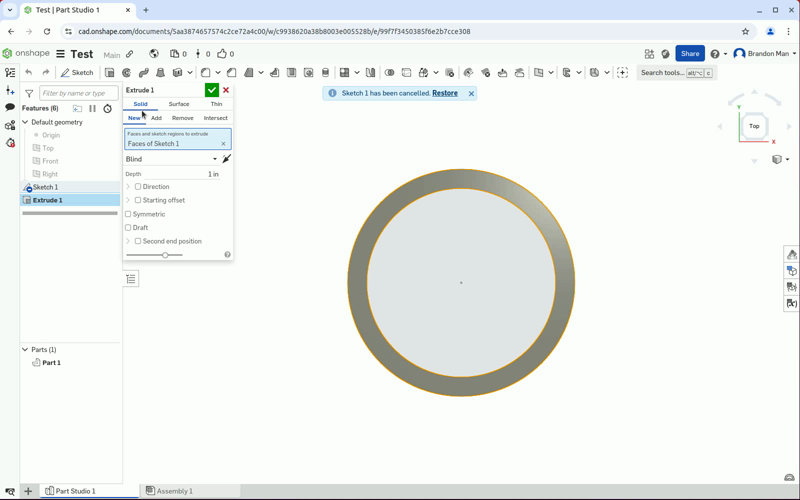
mouse_move(137, 120)
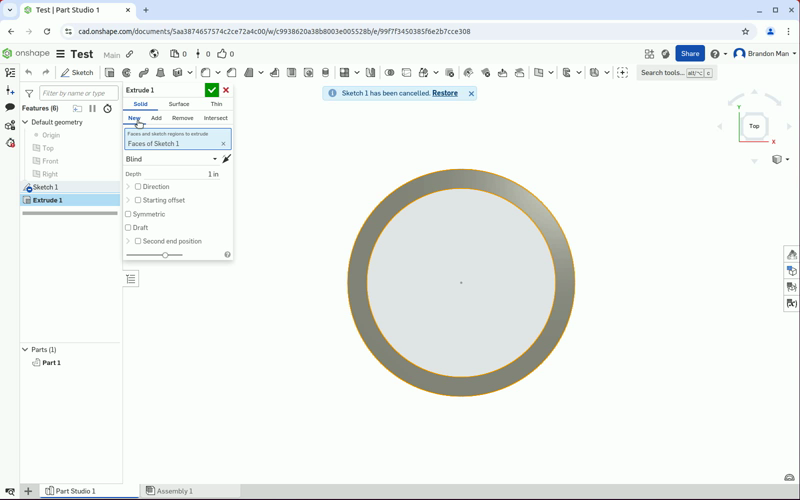
click(137, 120)
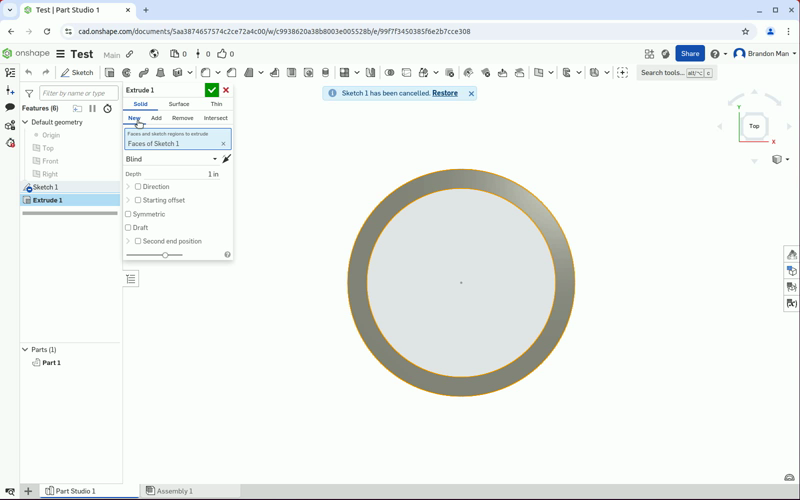
key(tab, 4)
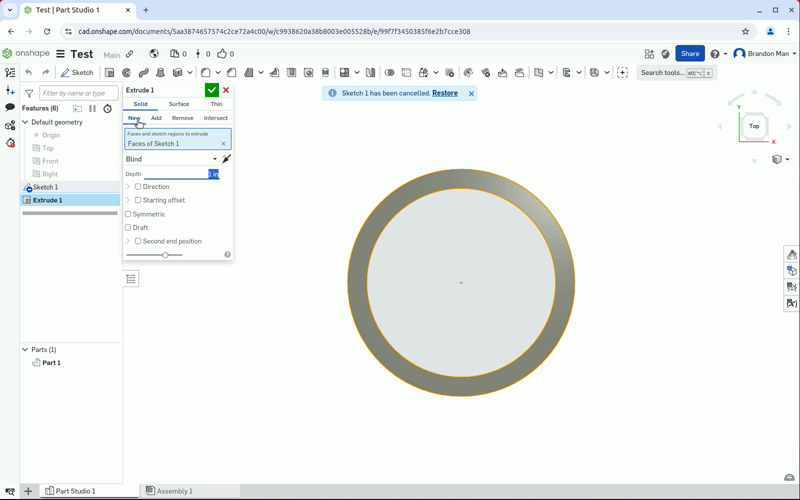
text(0.481)
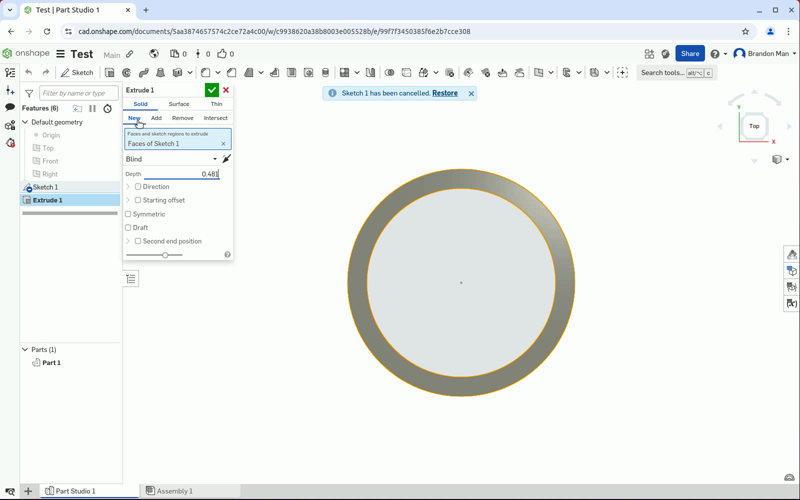
key(enter)
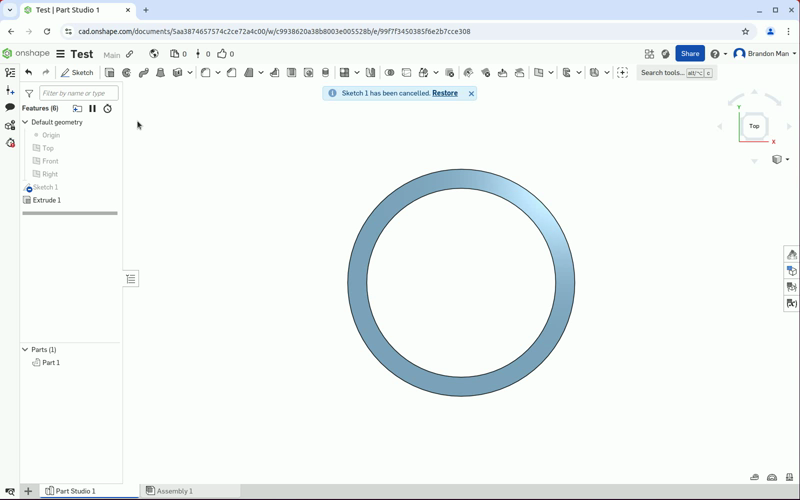
key(shift+h)
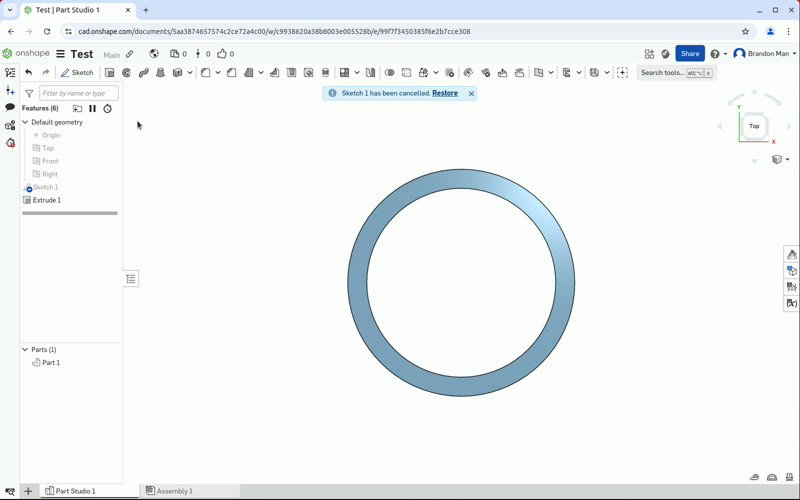
key(shift+h)
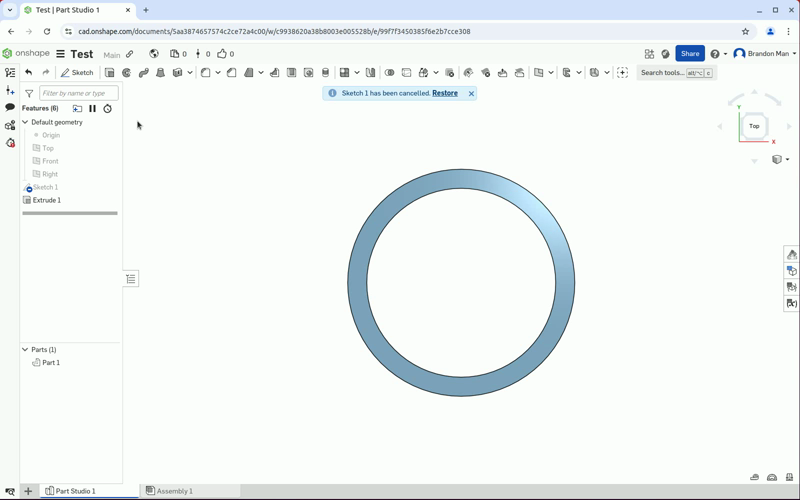
mouse_move(73, 189)
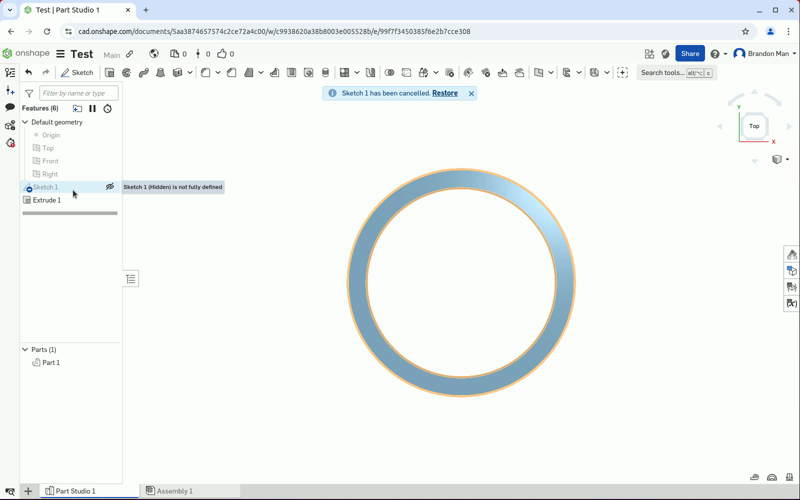
click(73, 189)
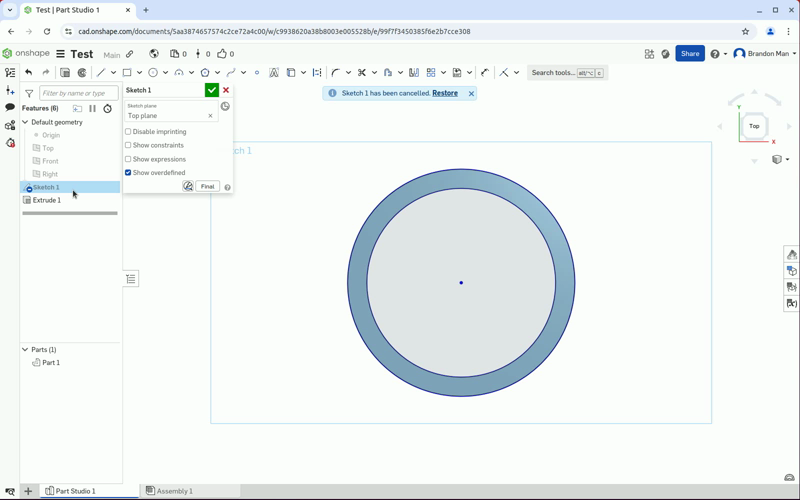
mouse_move(229, 92)
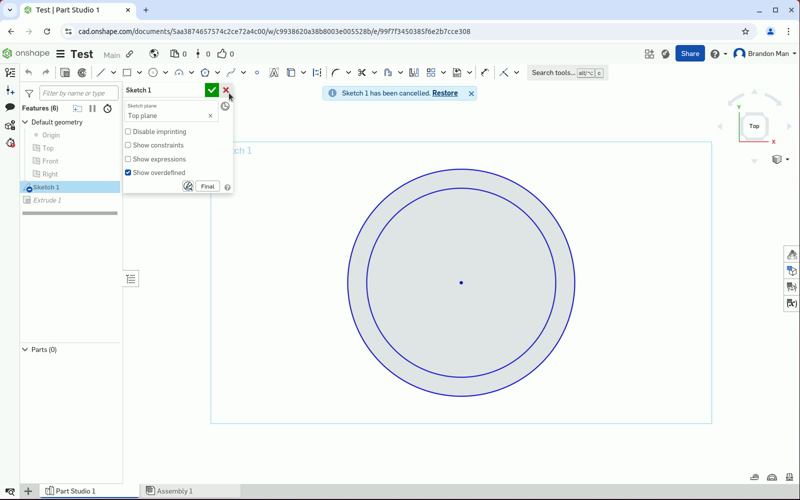
click(229, 92)
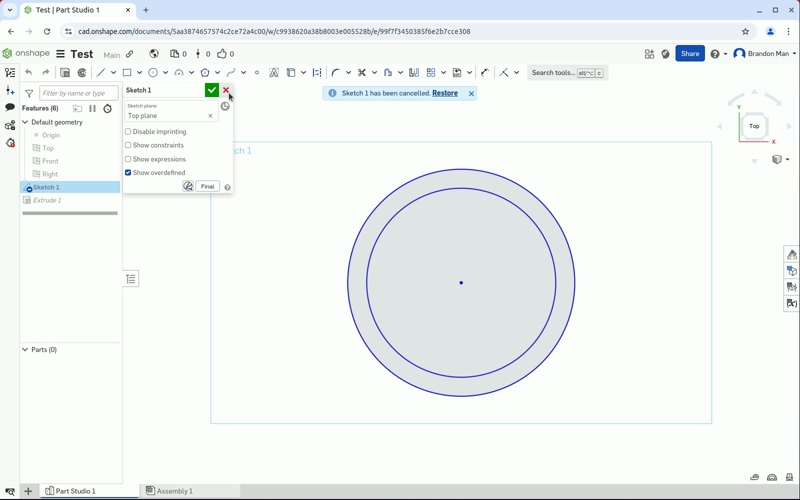
key(shift+s)
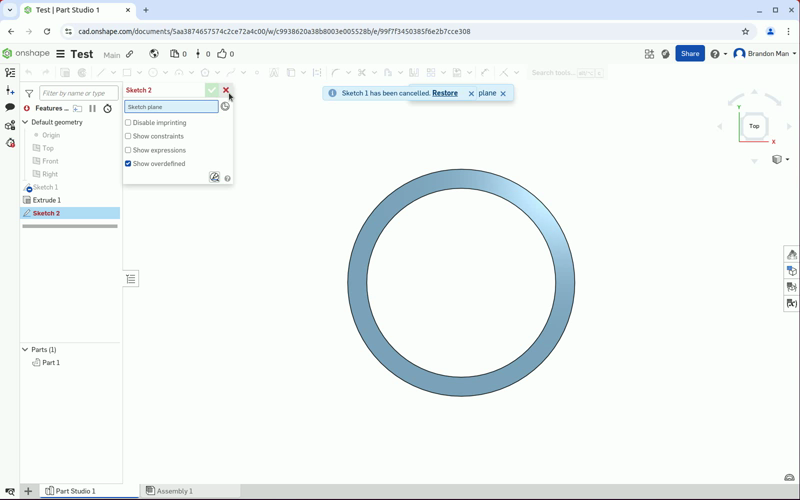
mouse_move(73, 150)
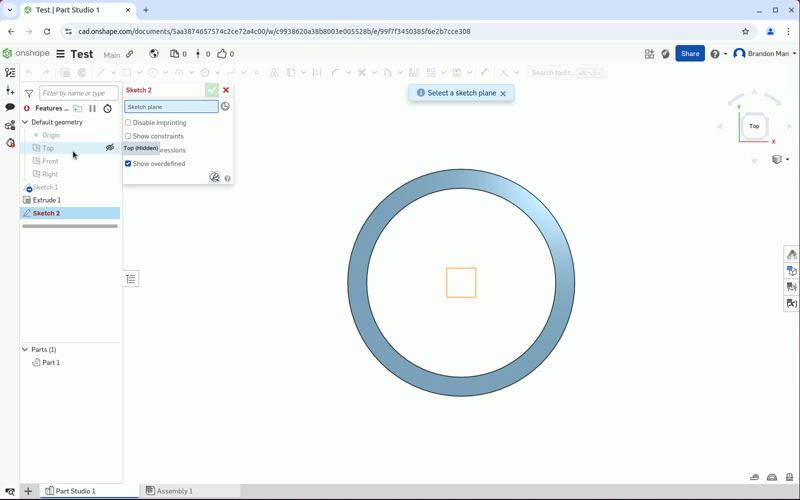
click(73, 150)
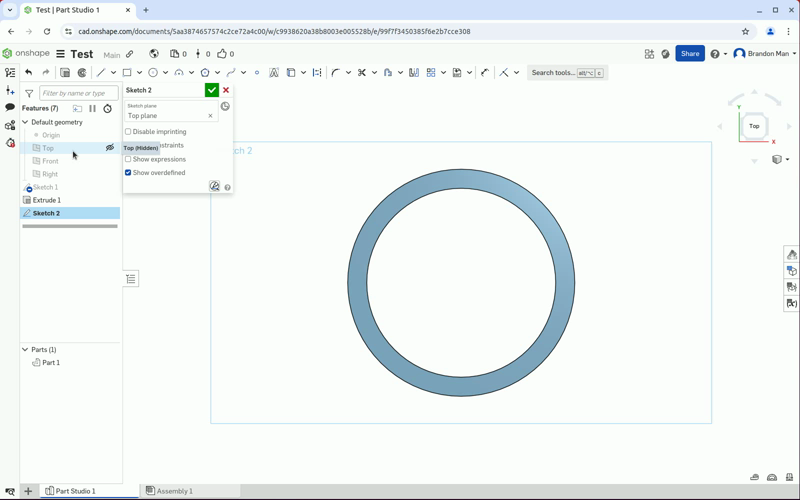
mouse_move(73, 352)
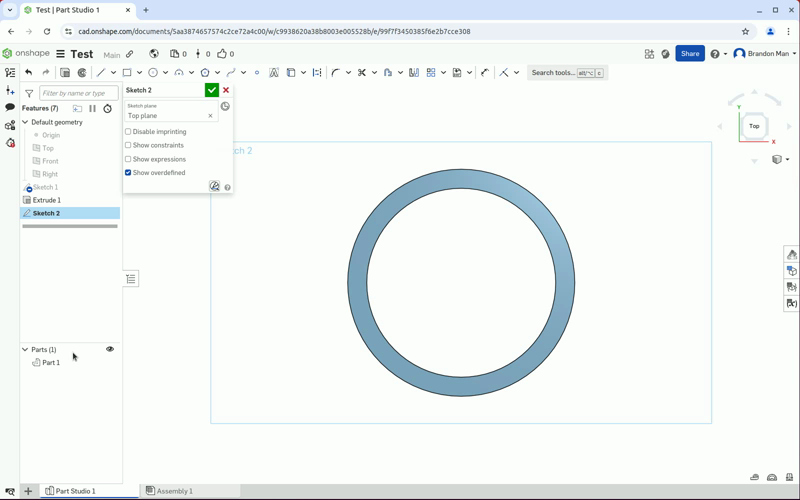
key(y)
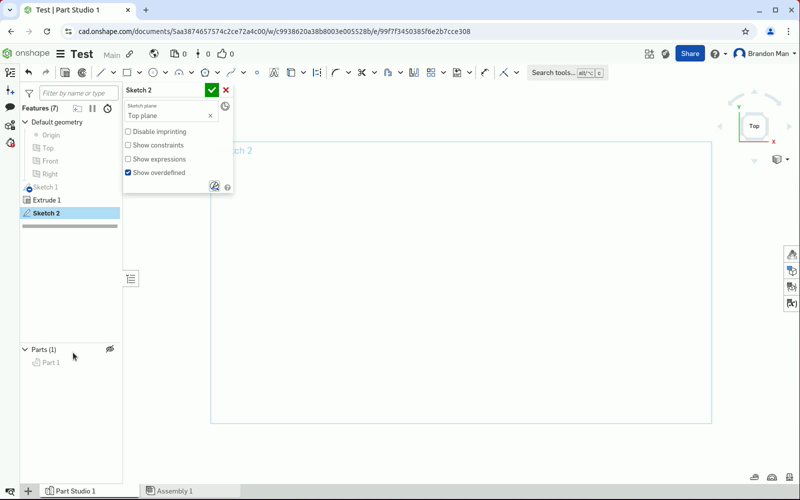
key(c)
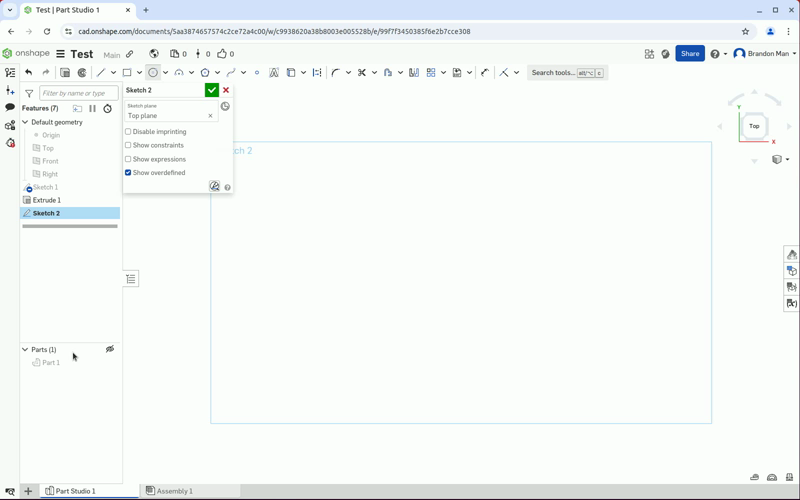
key_down(shift)
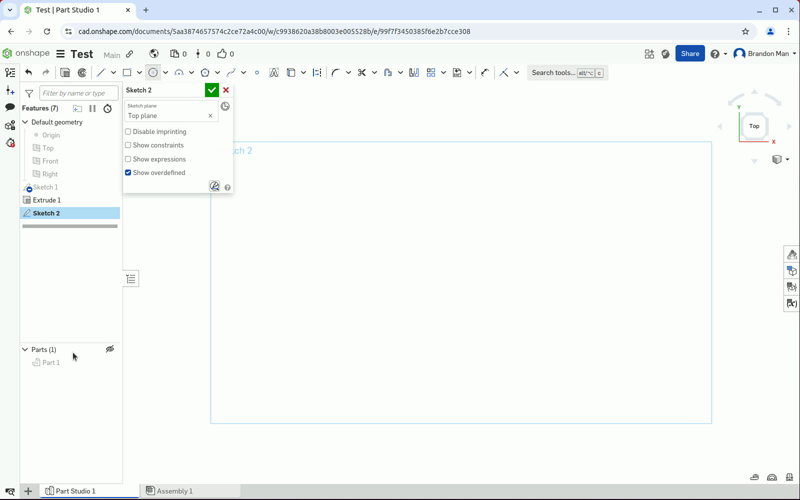
mouse_move(461, 282)
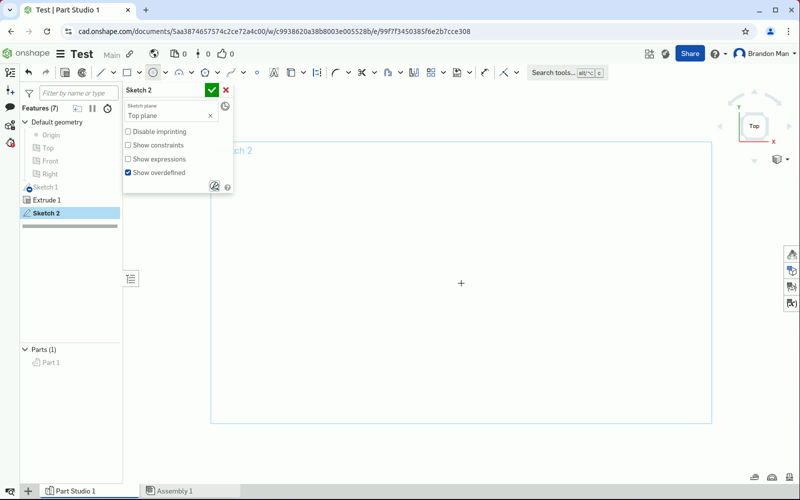
click(461, 282)
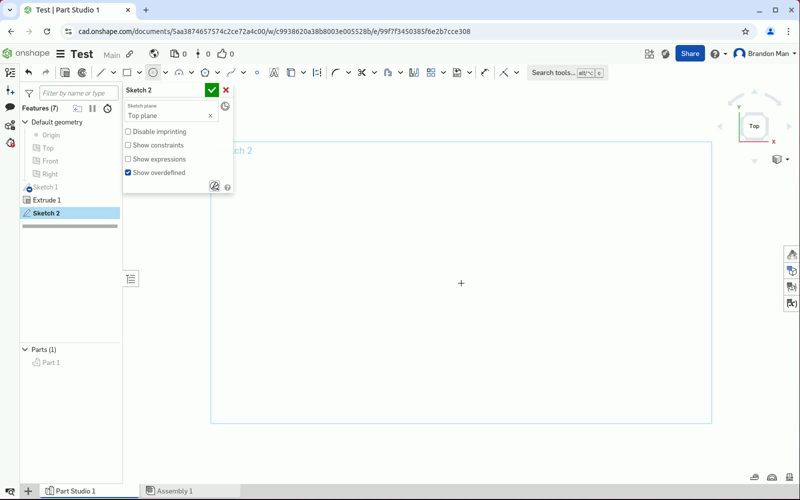
key_up(shift)
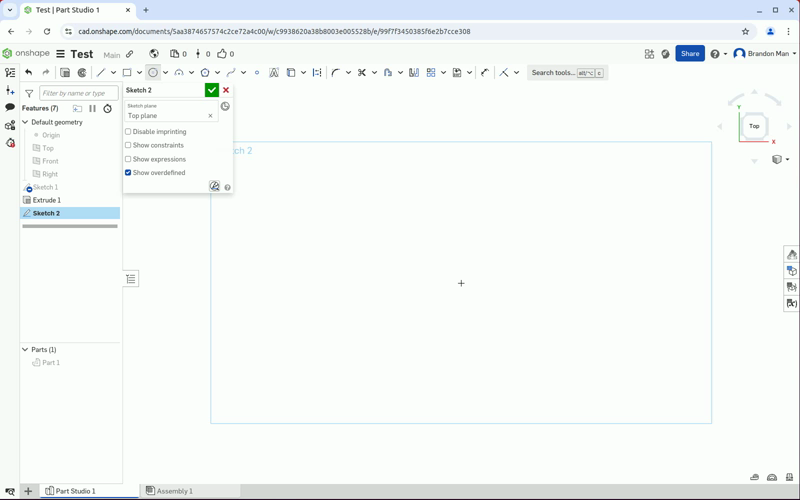
mouse_move(508, 282)
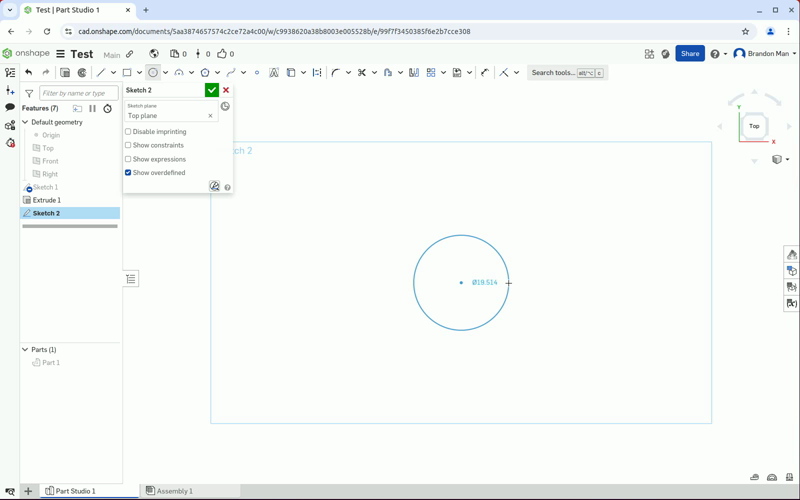
click(508, 282)
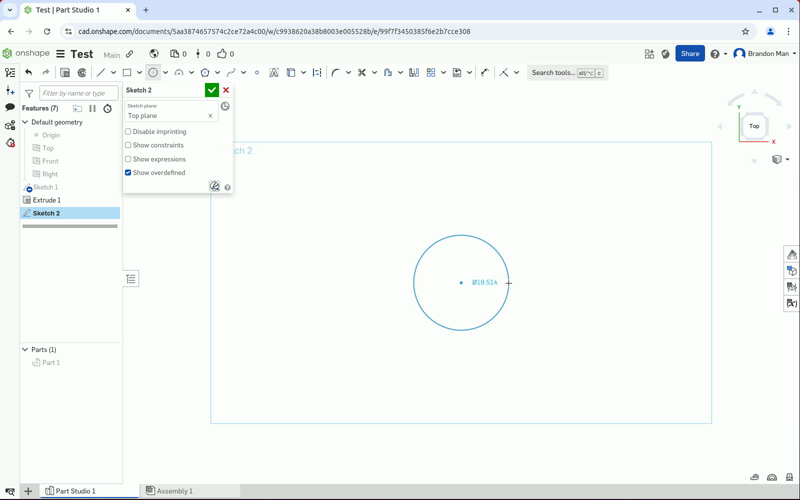
key(esc)
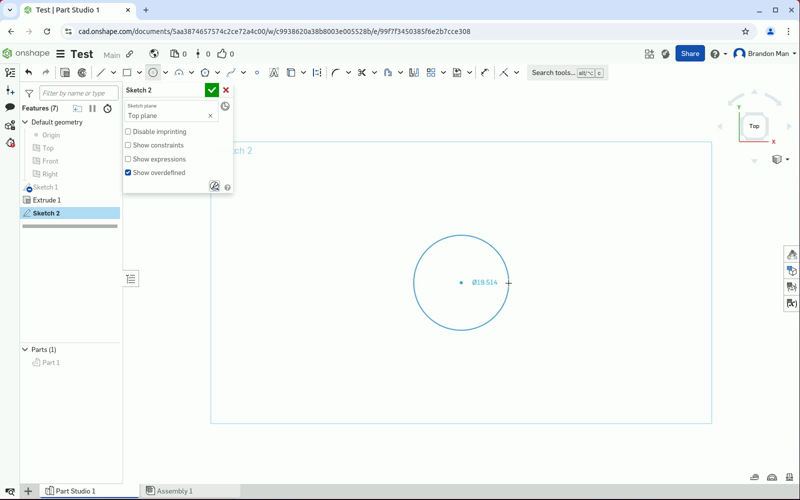
mouse_move(466, 319)
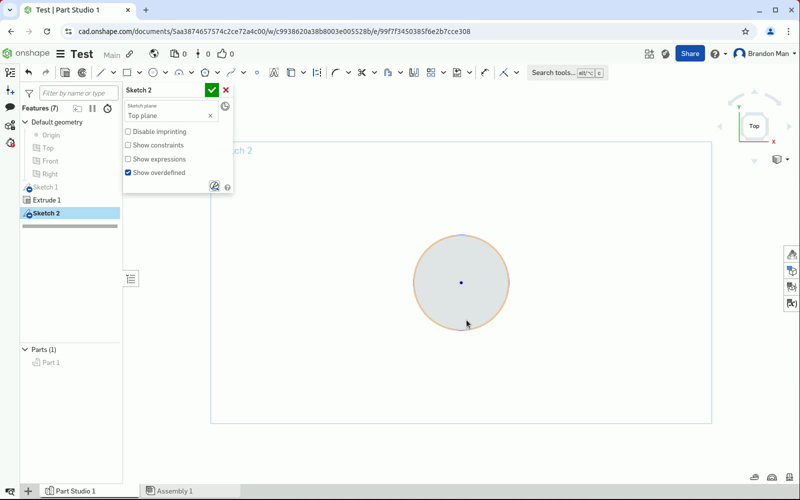
click(466, 319)
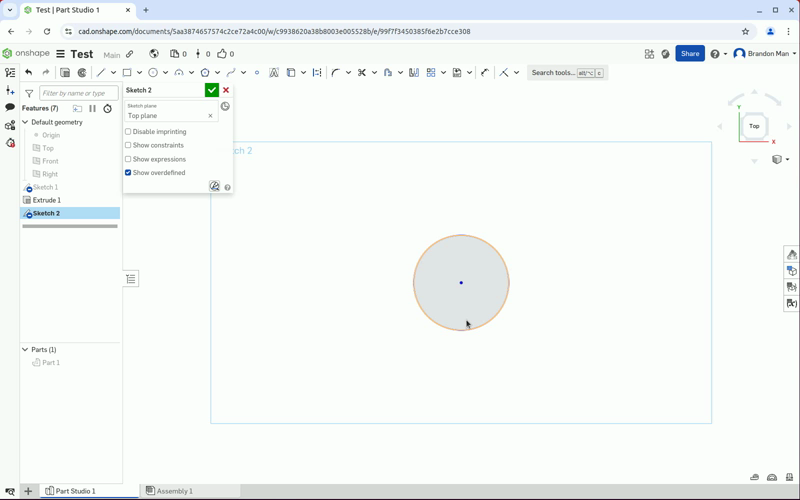
mouse_move(73, 352)
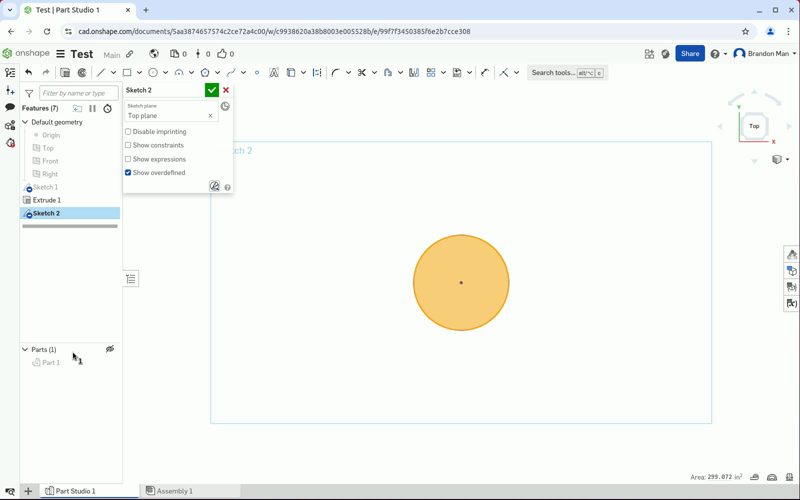
key(shift+y)
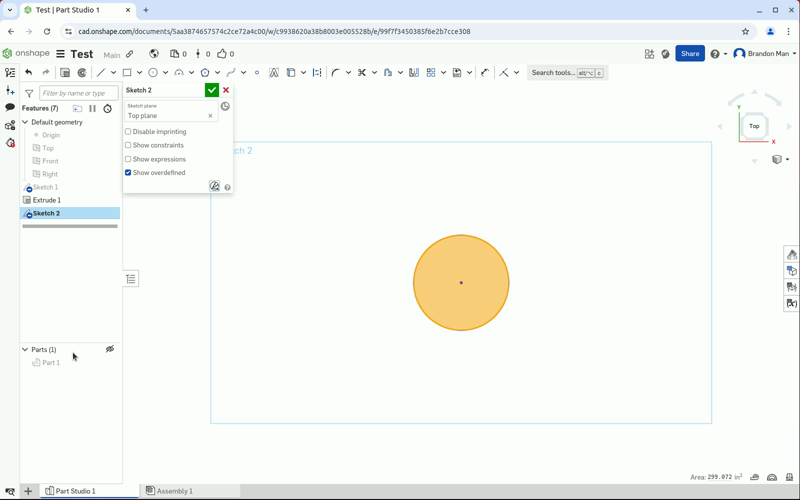
key(shift+e)
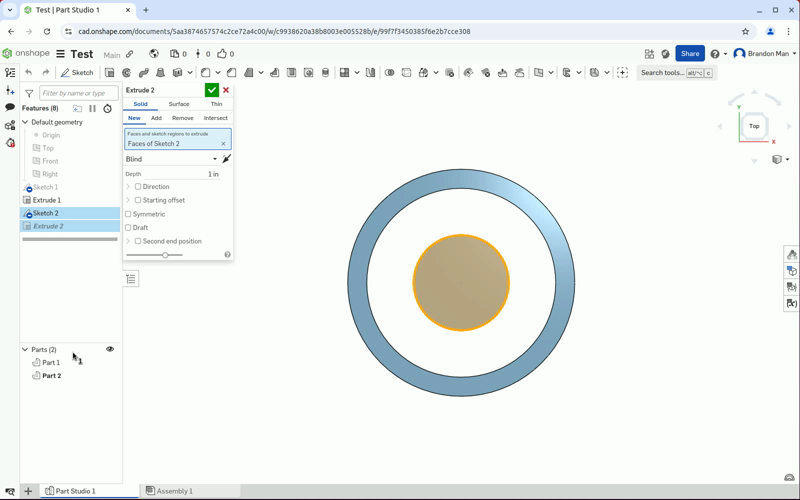
mouse_move(143, 106)
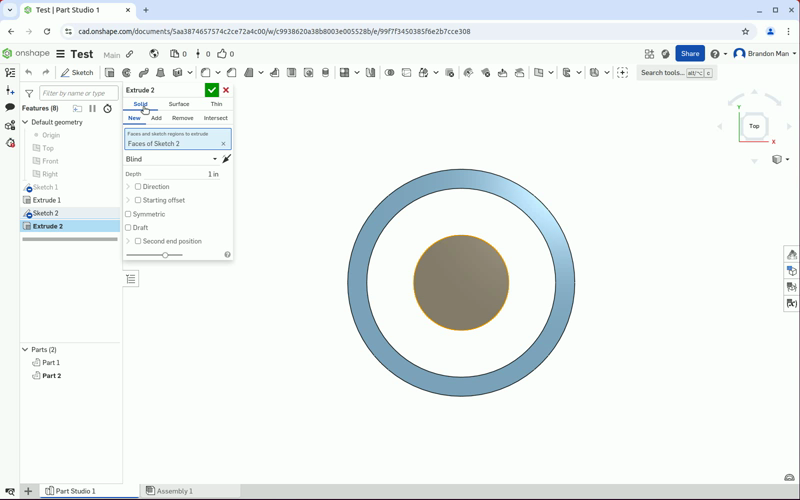
click(143, 106)
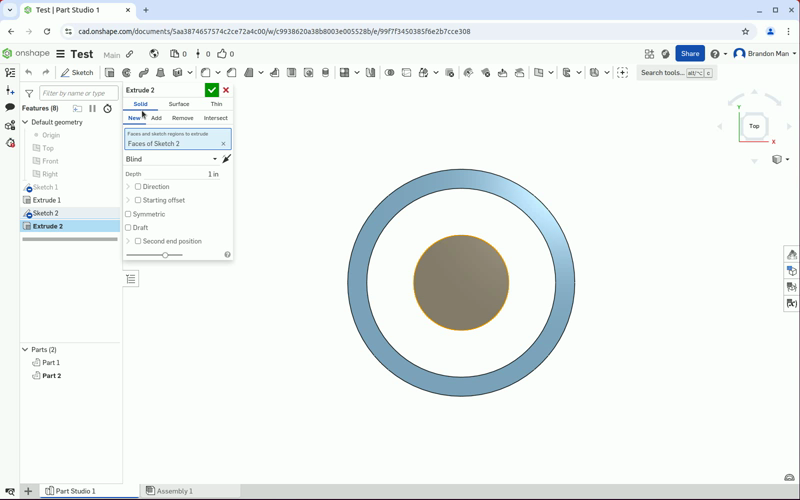
mouse_move(137, 120)
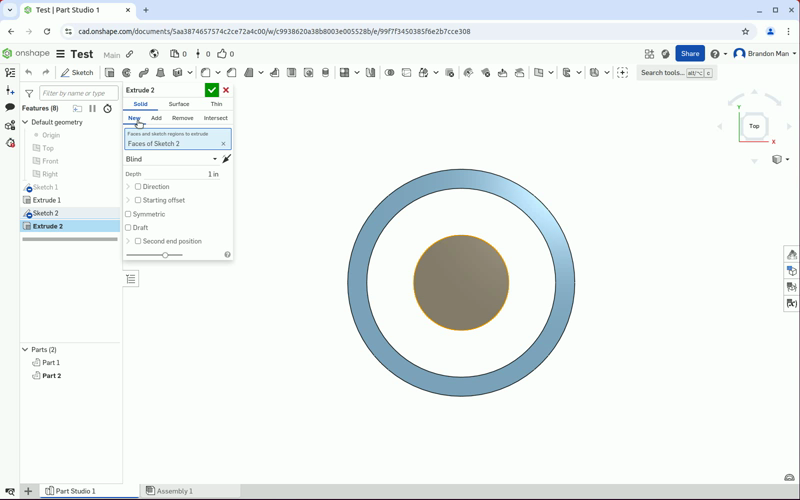
click(137, 120)
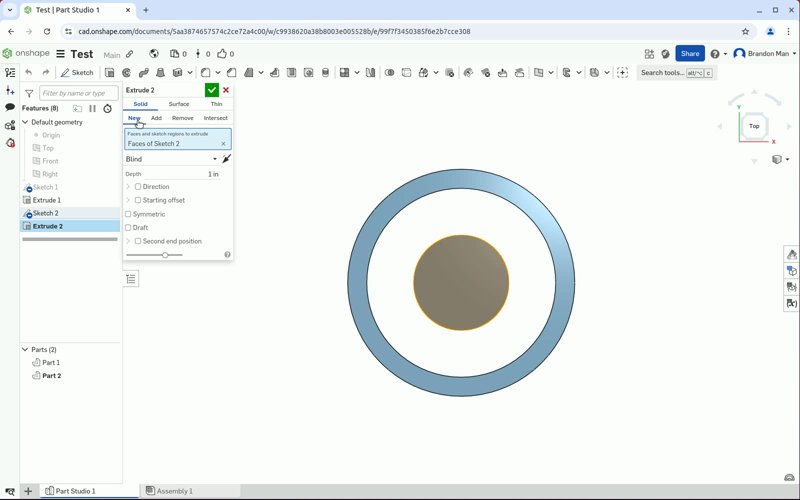
key(tab, 4)
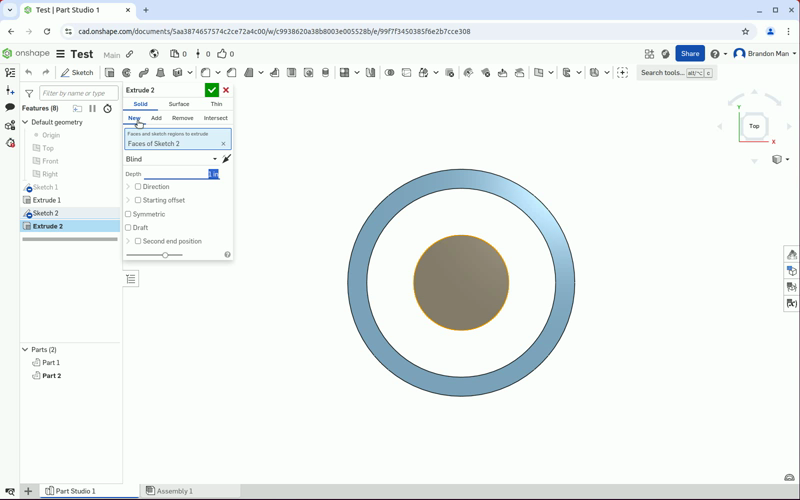
text(0.481)
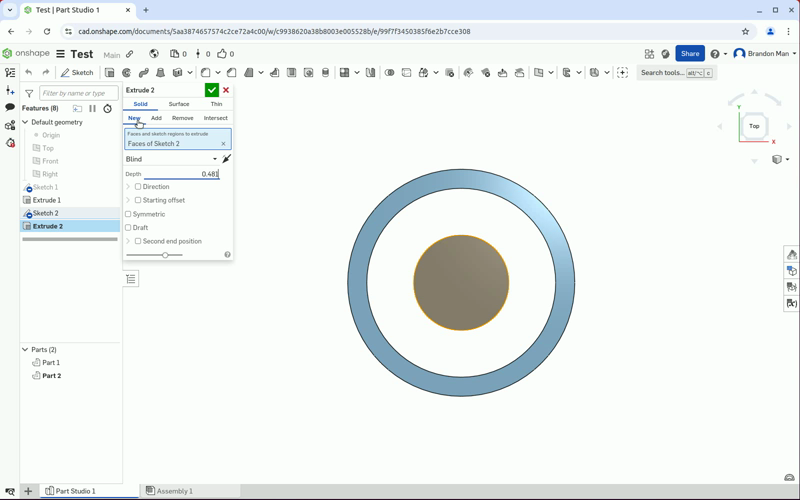
key(enter)
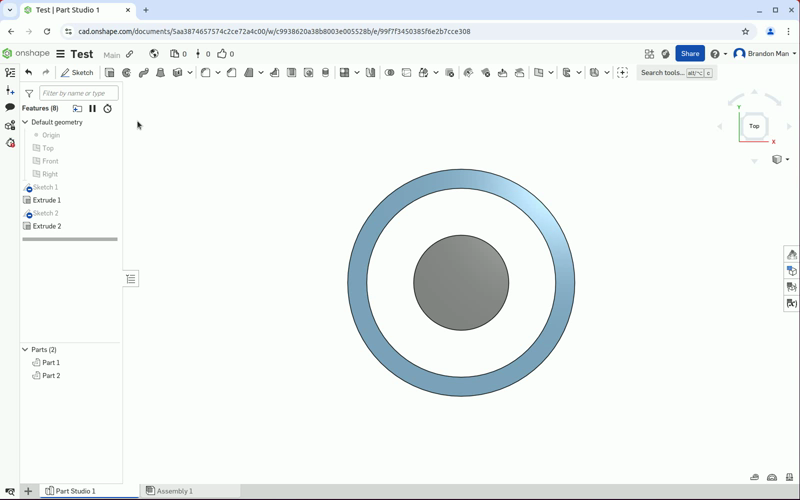
key(shift+h)
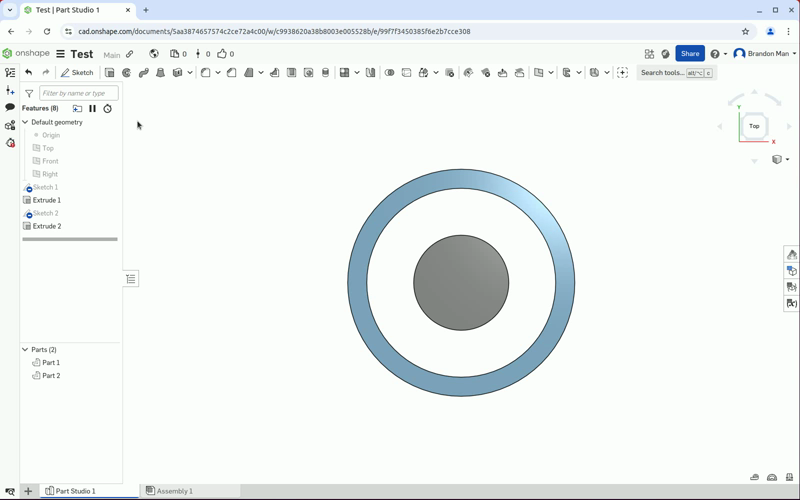
key(shift+h)
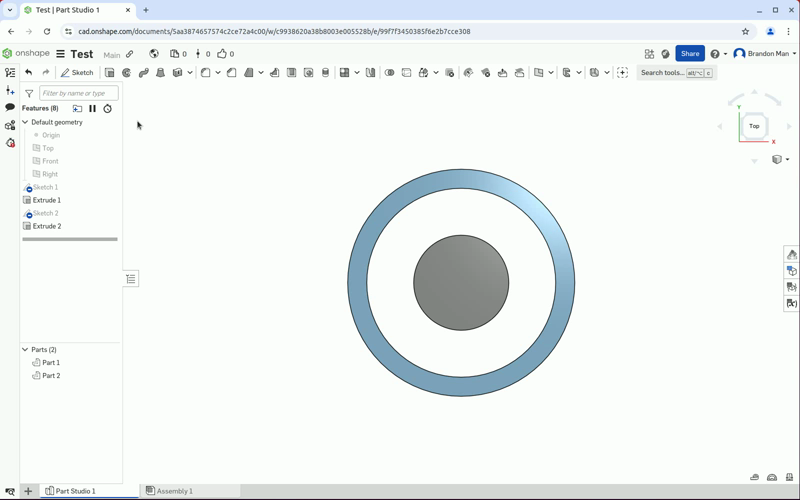
mouse_move(73, 189)
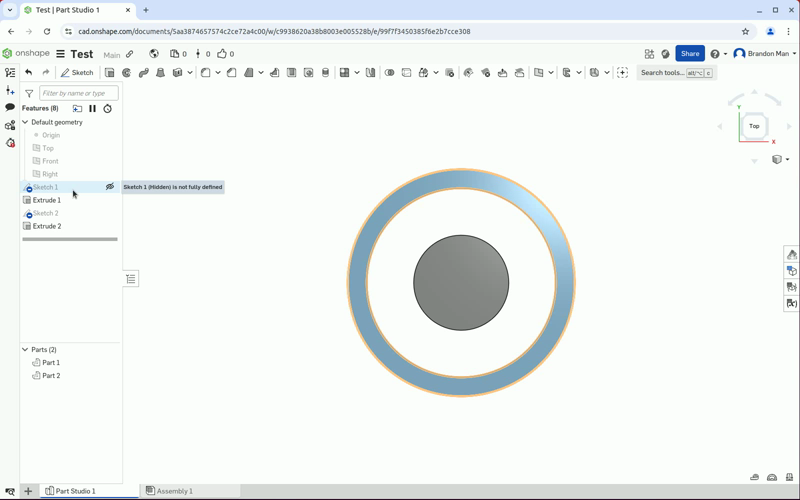
click(73, 189)
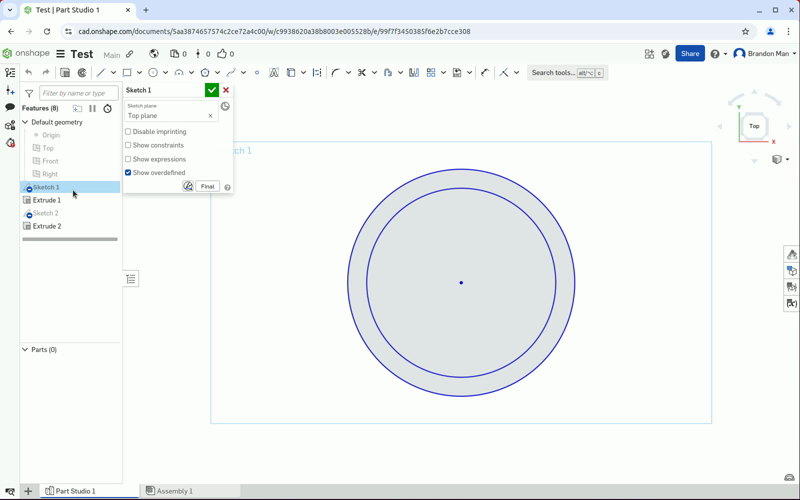
mouse_move(229, 92)
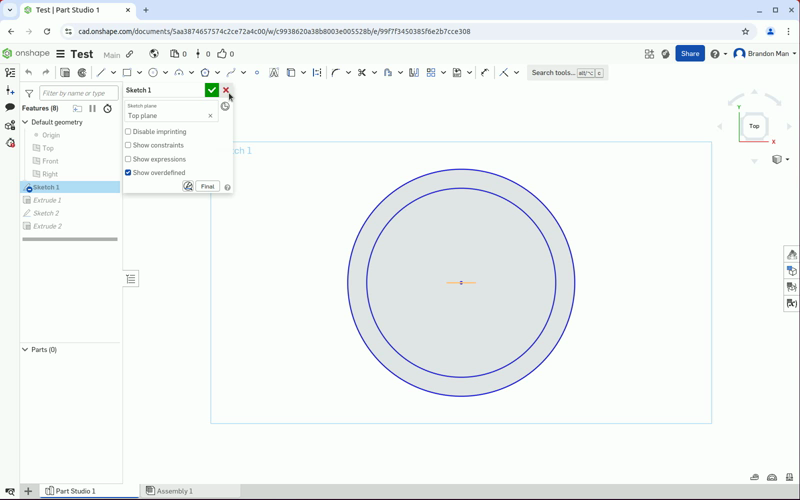
click(229, 92)
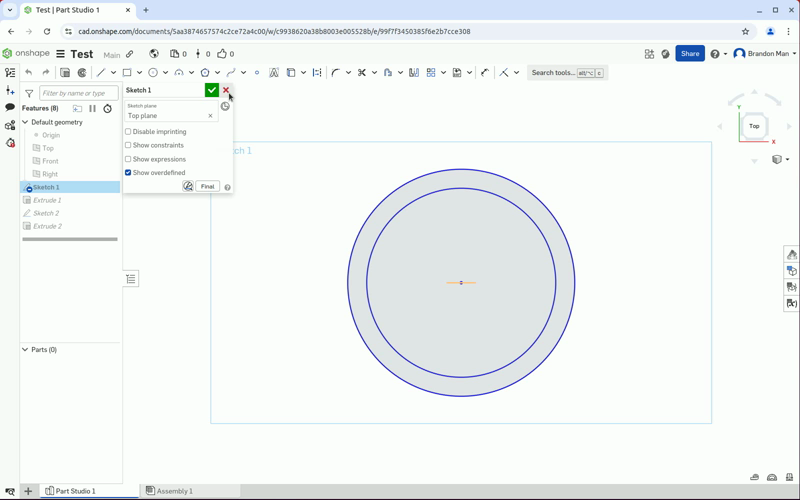
key(shift+s)
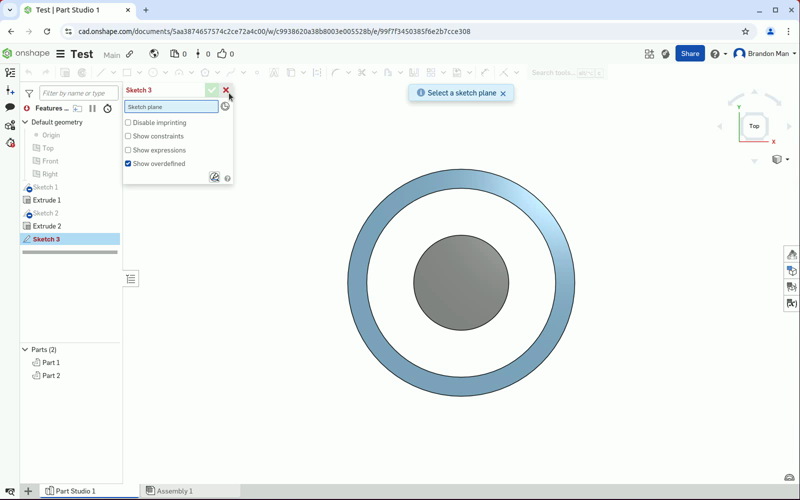
mouse_move(73, 150)
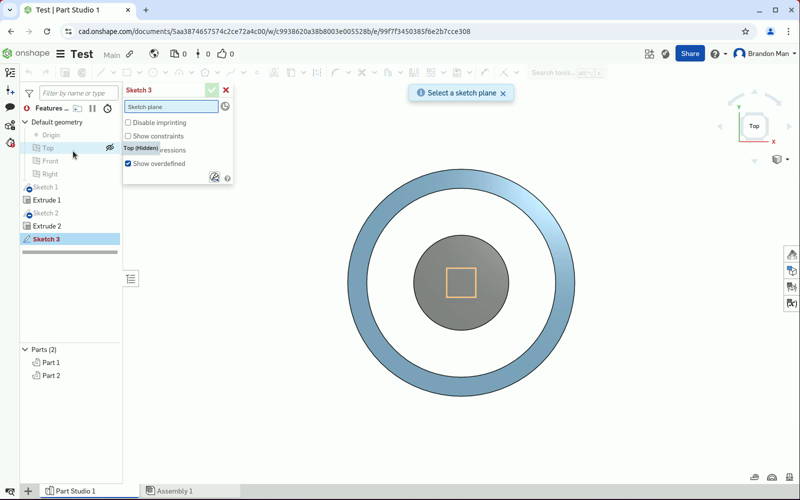
click(73, 150)
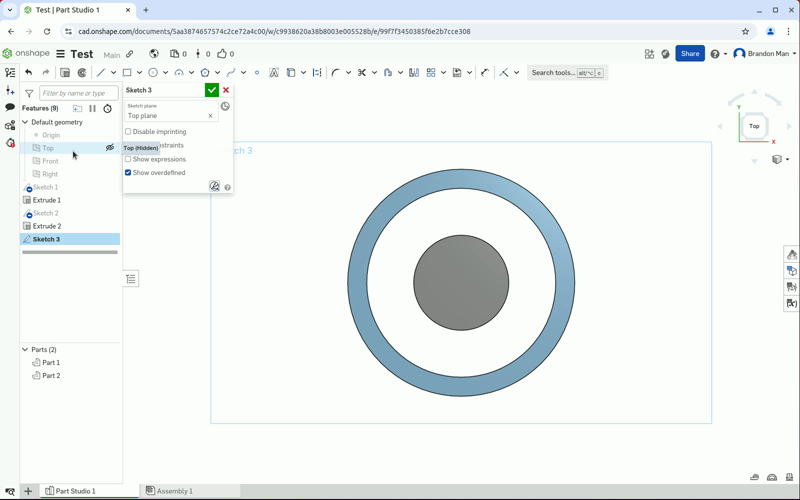
mouse_move(73, 352)
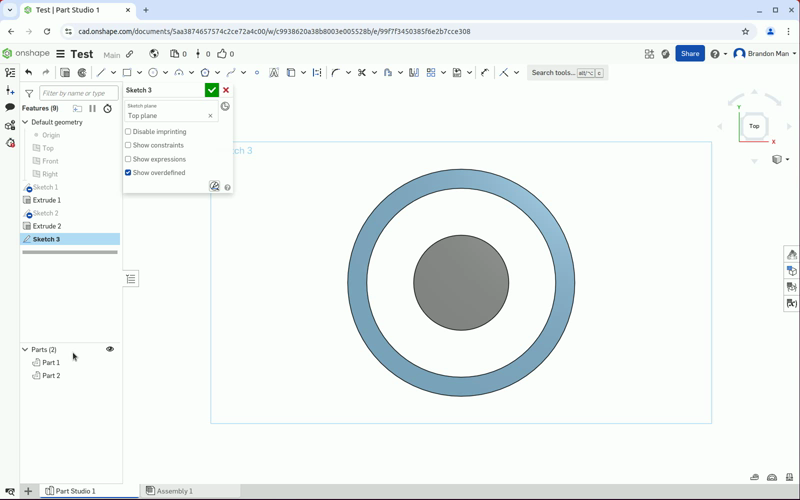
key(y)
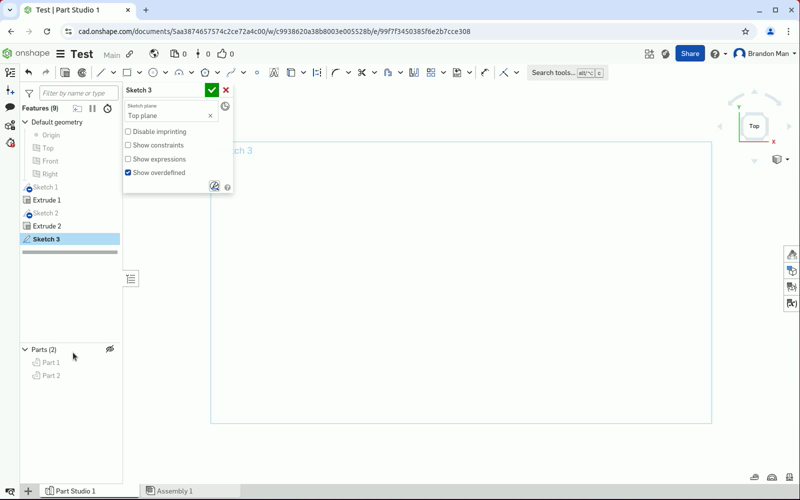
key(c)
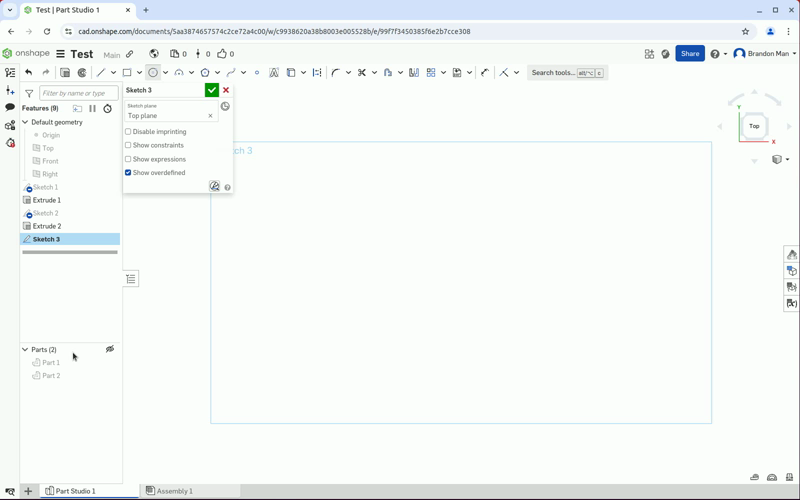
key_down(shift)
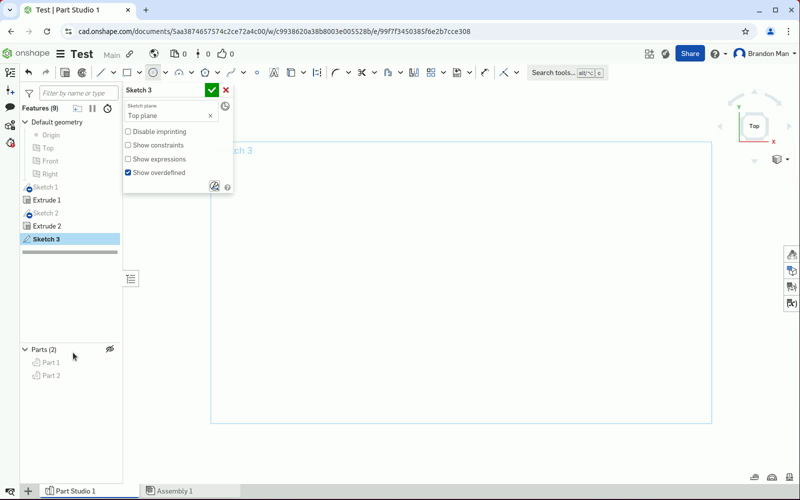
mouse_move(461, 282)
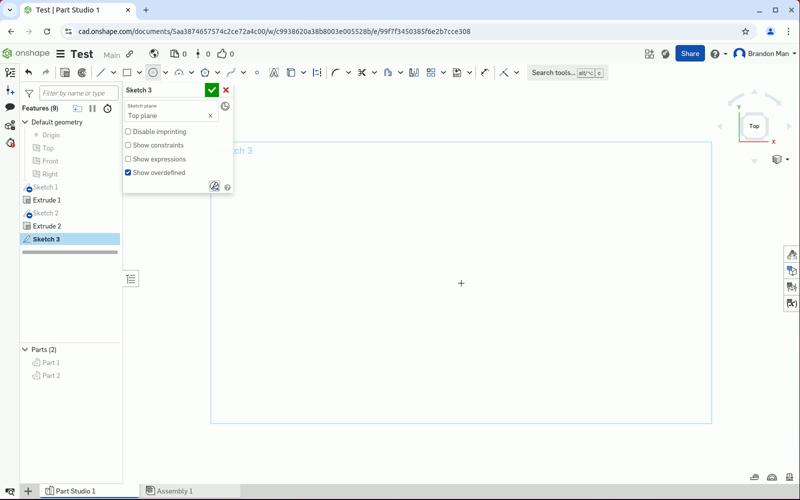
click(461, 282)
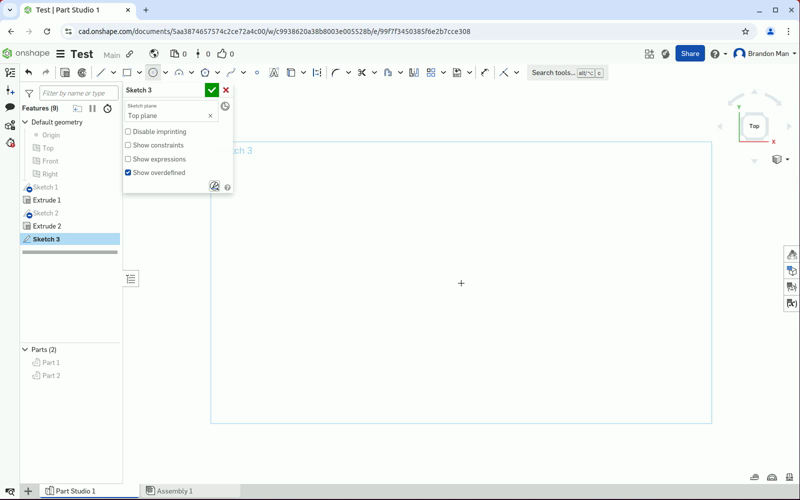
key_up(shift)
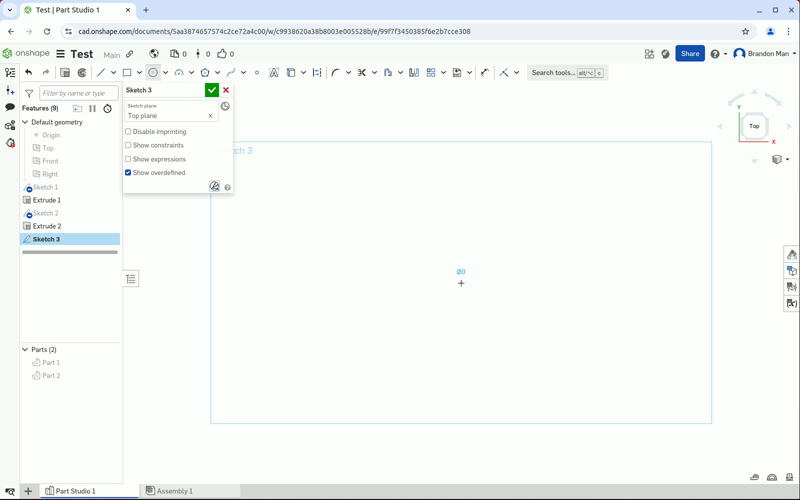
mouse_move(574, 282)
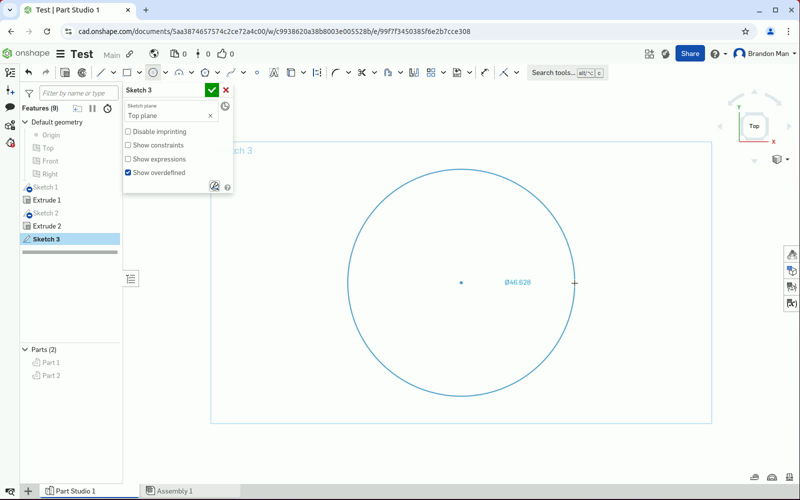
click(574, 282)
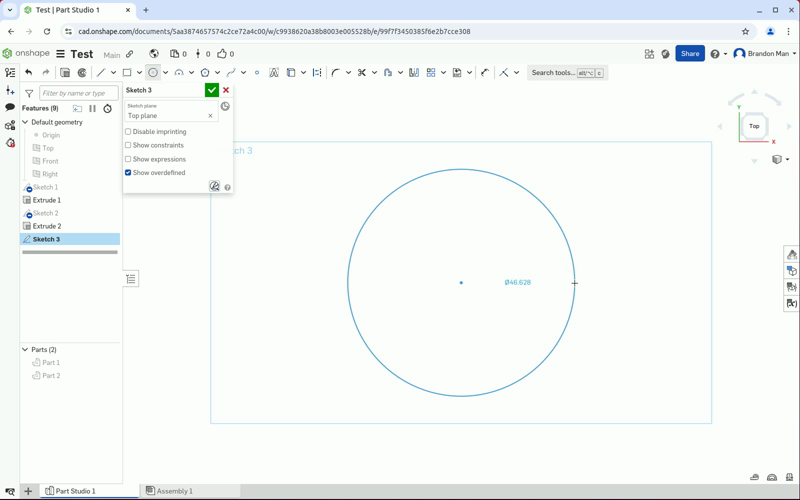
key(esc)
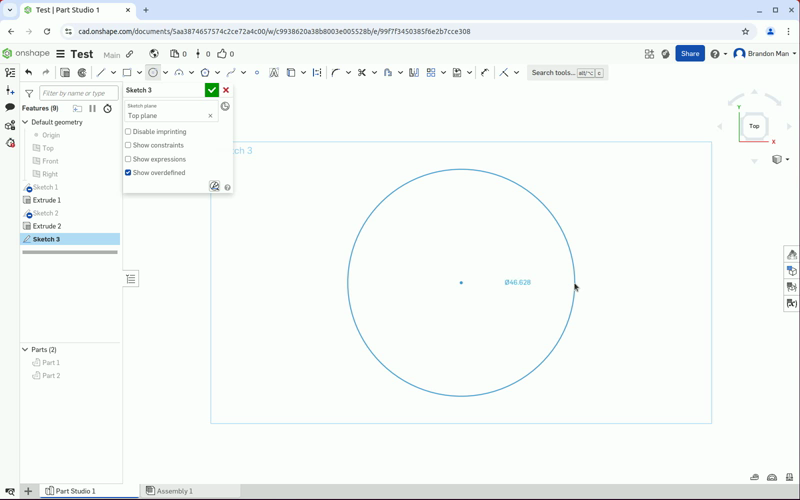
key(c)
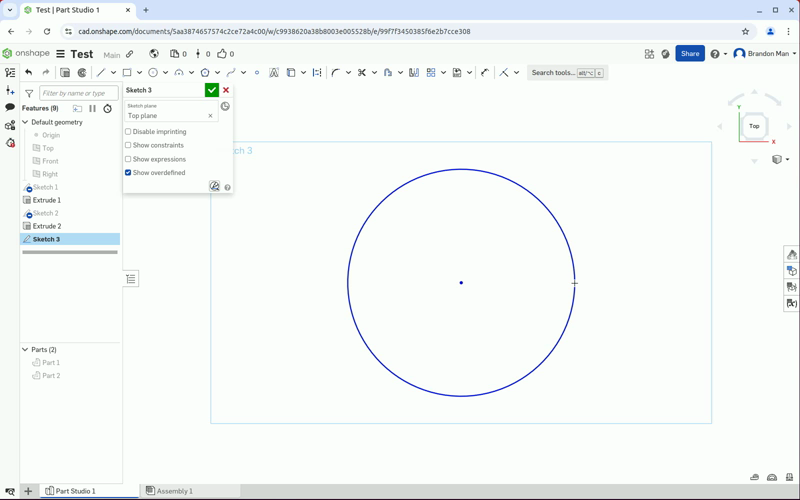
key_down(shift)
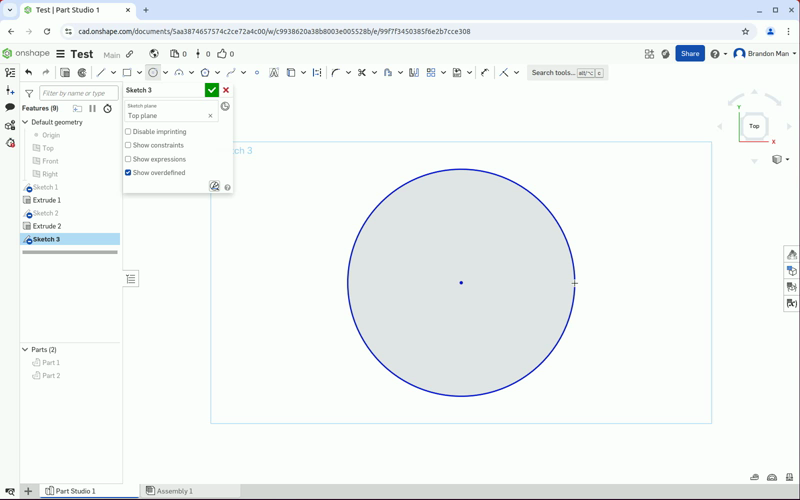
mouse_move(461, 282)
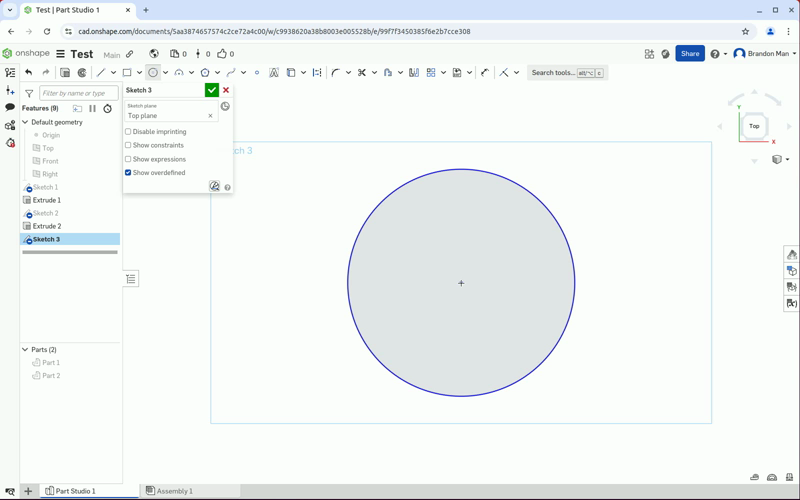
click(461, 282)
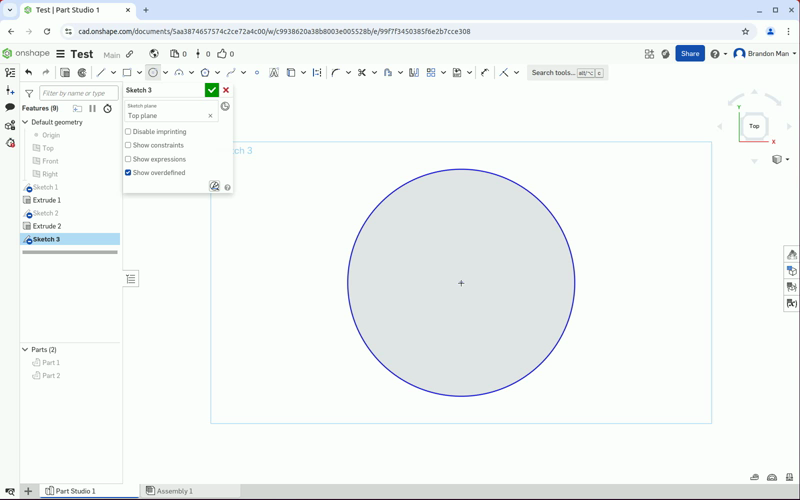
key_up(shift)
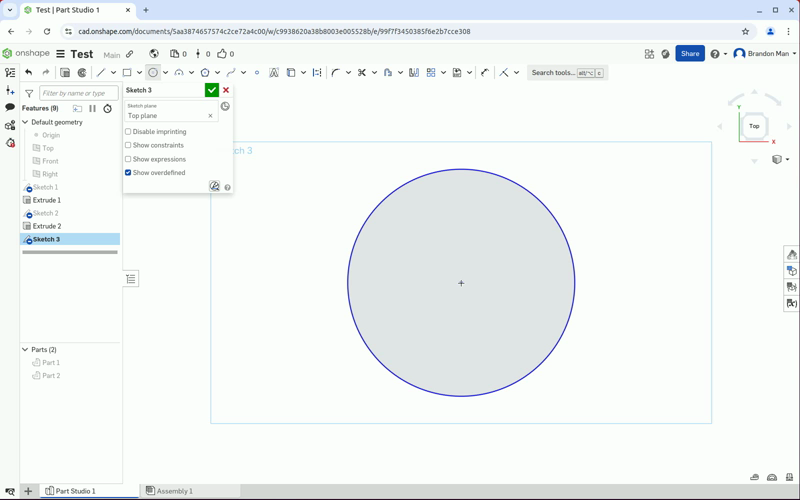
mouse_move(555, 282)
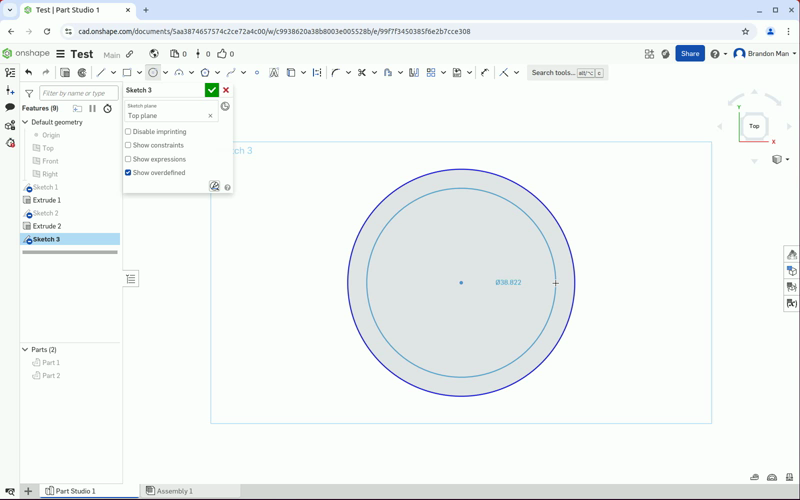
click(555, 282)
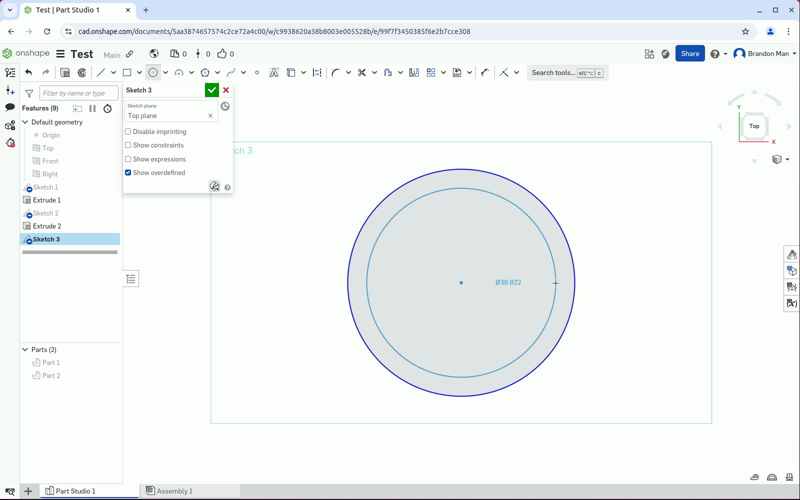
key(esc)
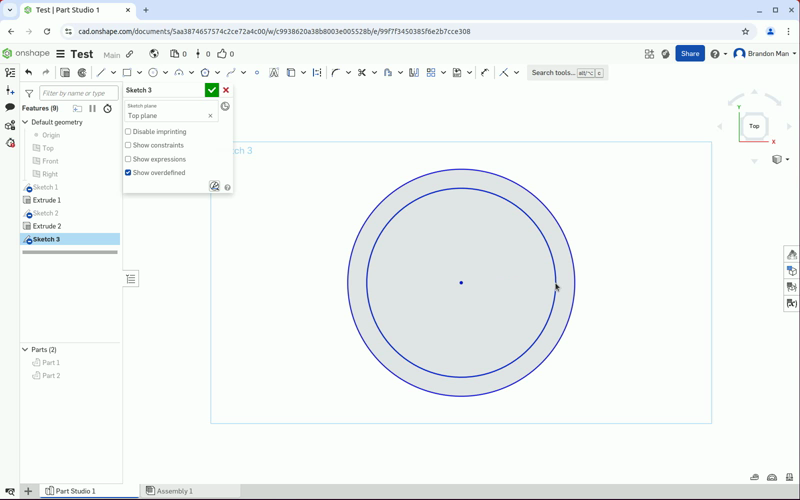
mouse_move(358, 274)
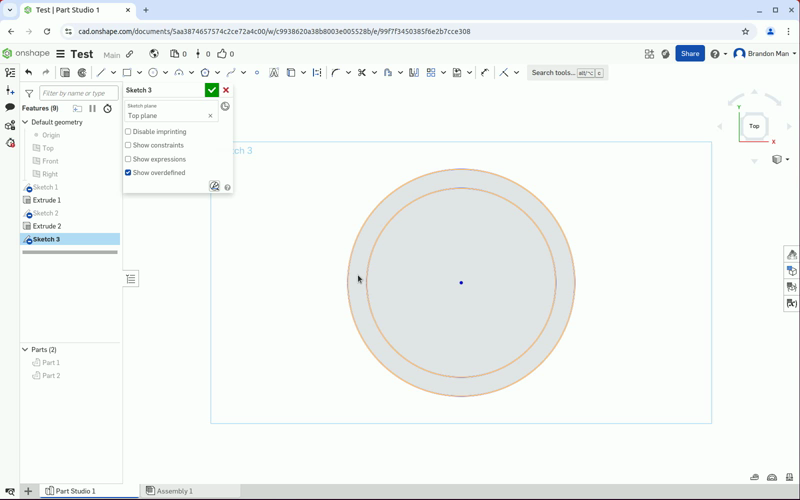
click(358, 274)
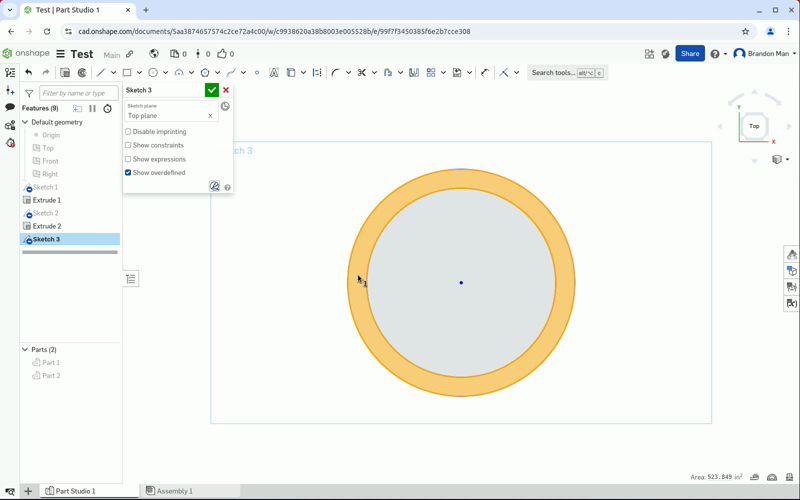
mouse_move(73, 352)
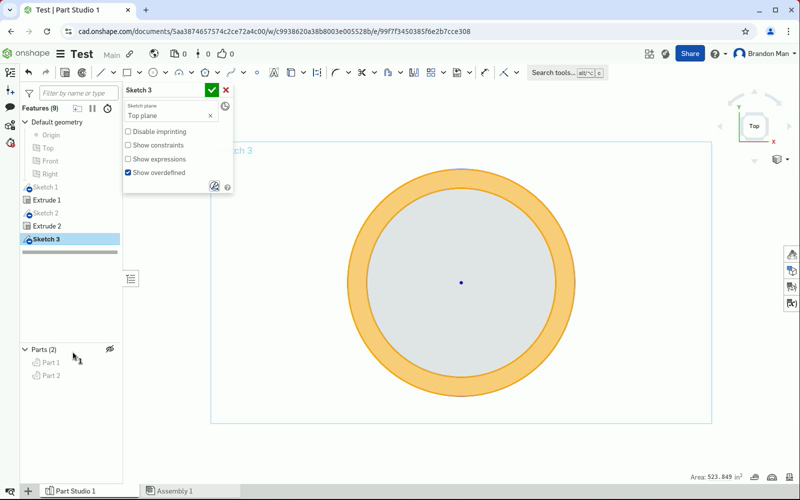
key(shift+y)
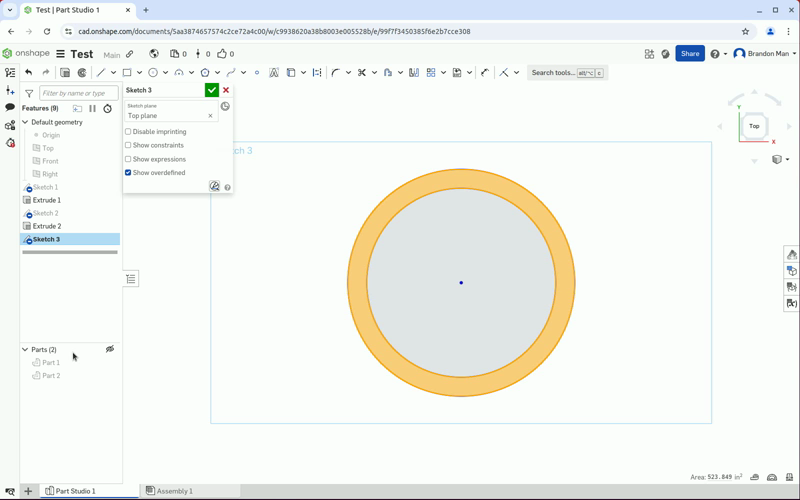
key(shift+e)
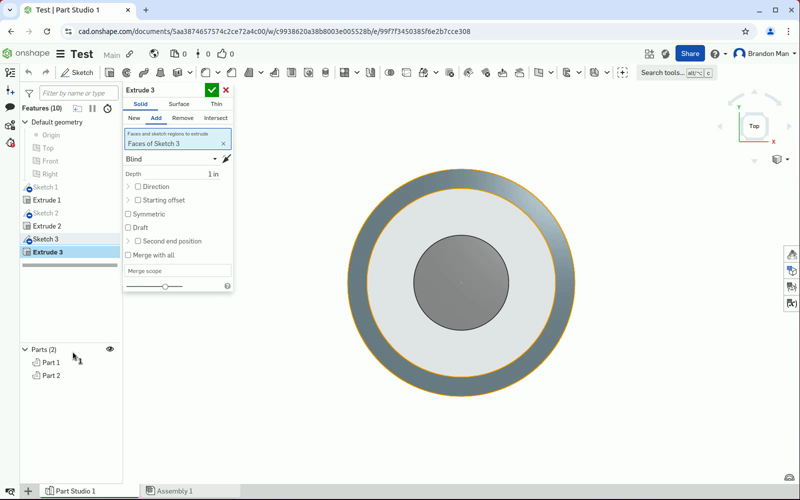
mouse_move(143, 106)
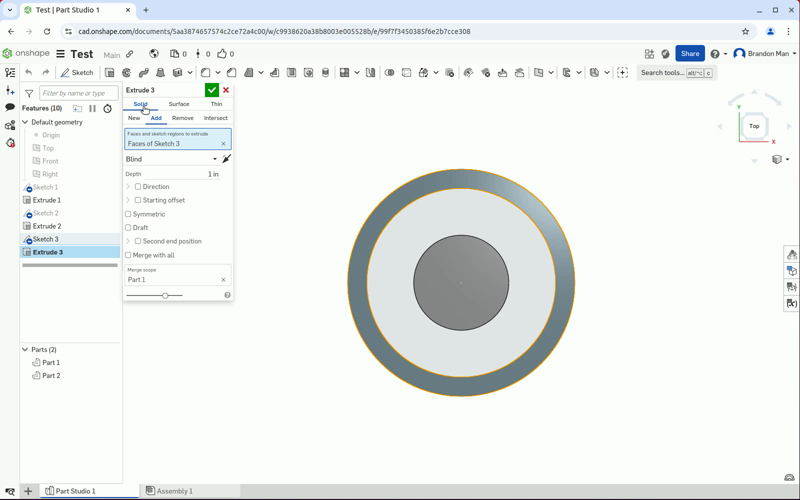
click(143, 106)
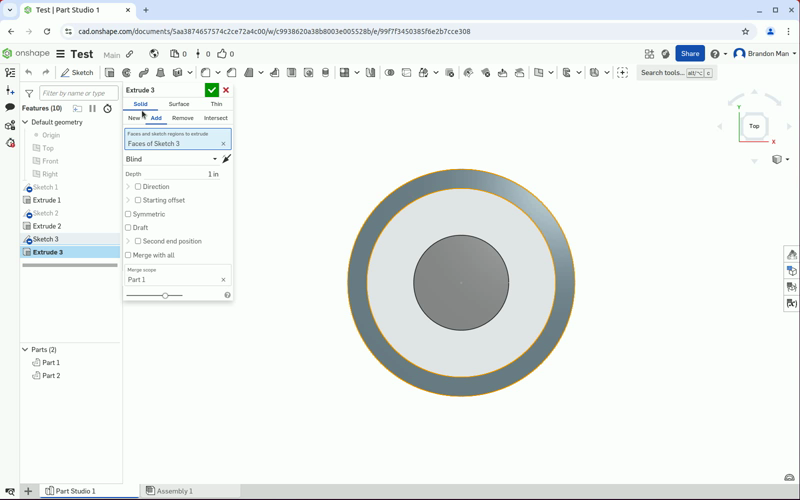
mouse_move(137, 120)
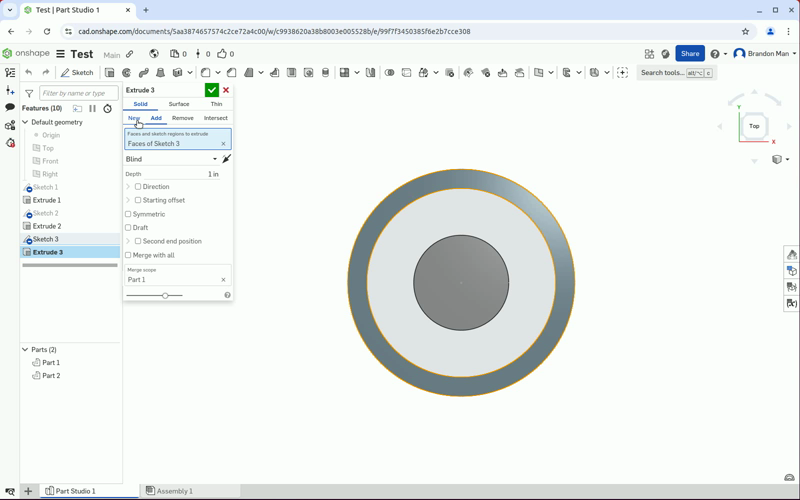
click(137, 120)
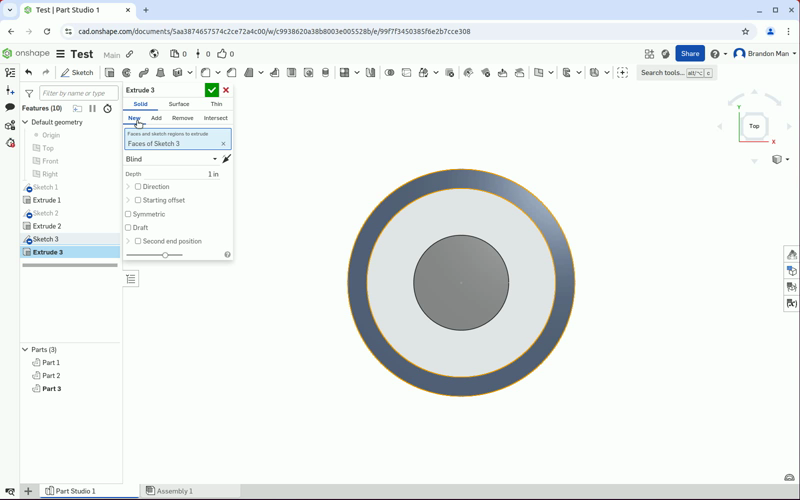
key(tab, 4)
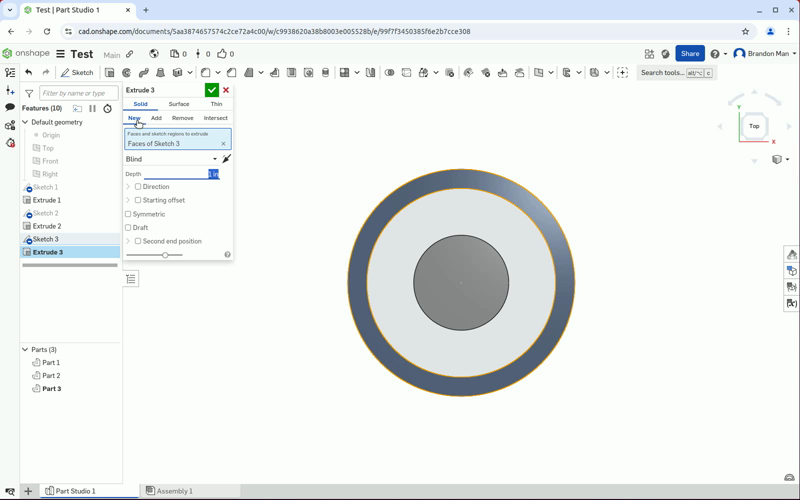
text(0.481)
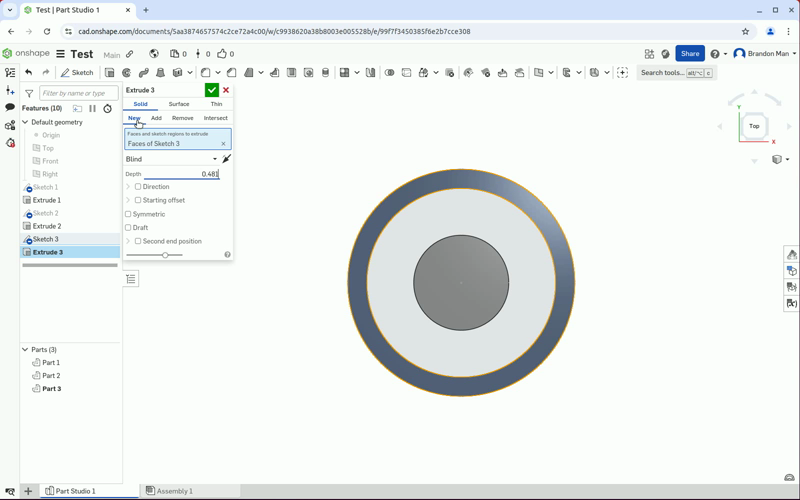
key(enter)
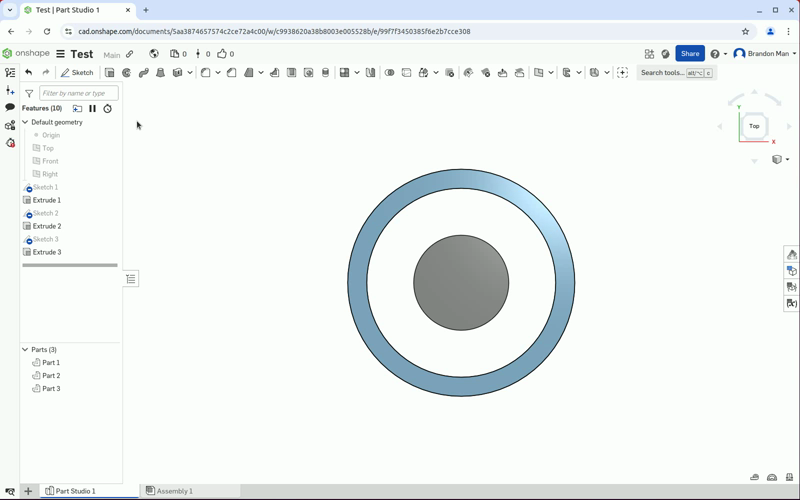
key(shift+h)
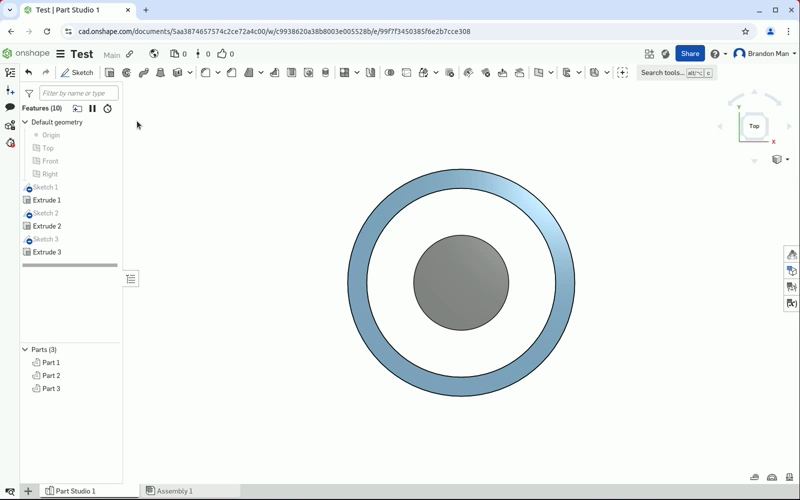
key(shift+h)
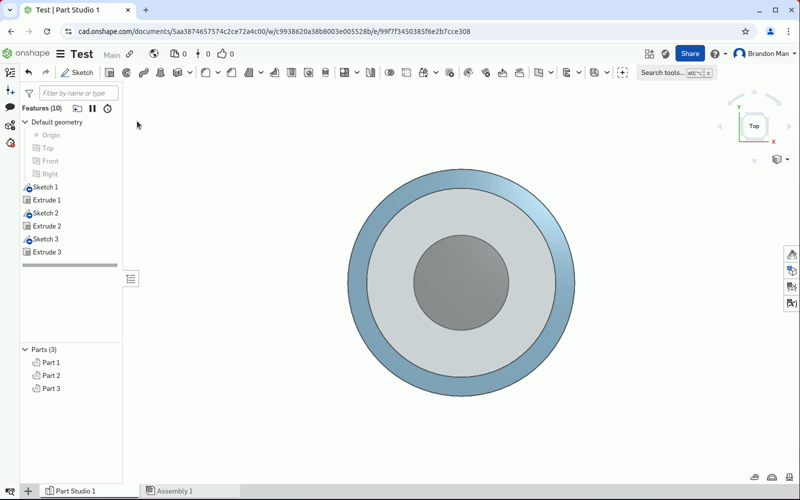
key(shift+7)
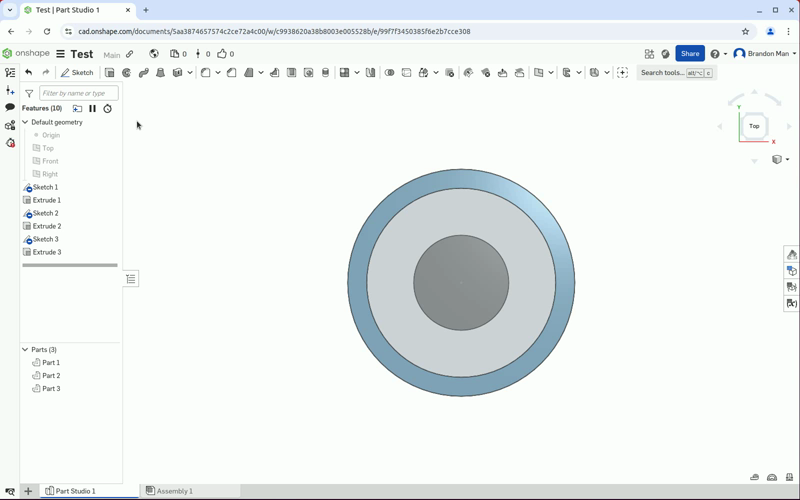
key(up, 3)
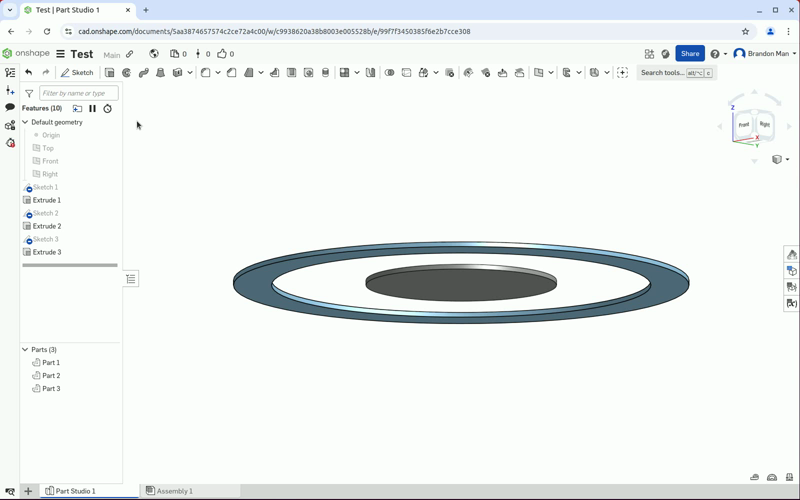
key(left, 3)
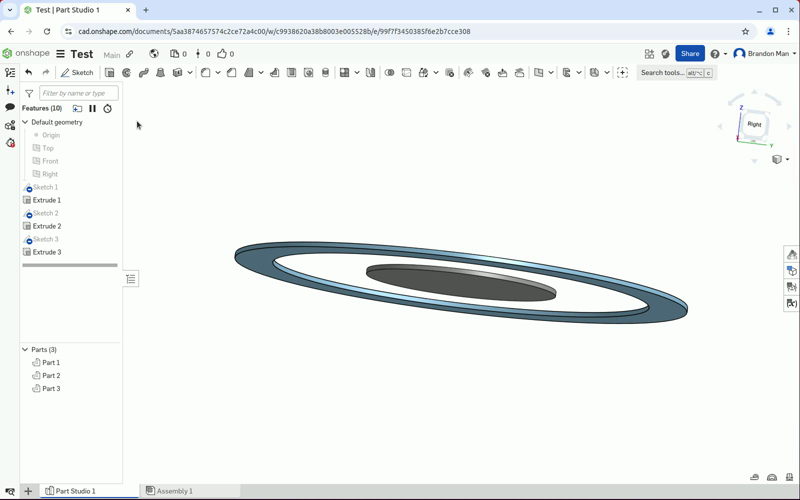
key(right, 3)
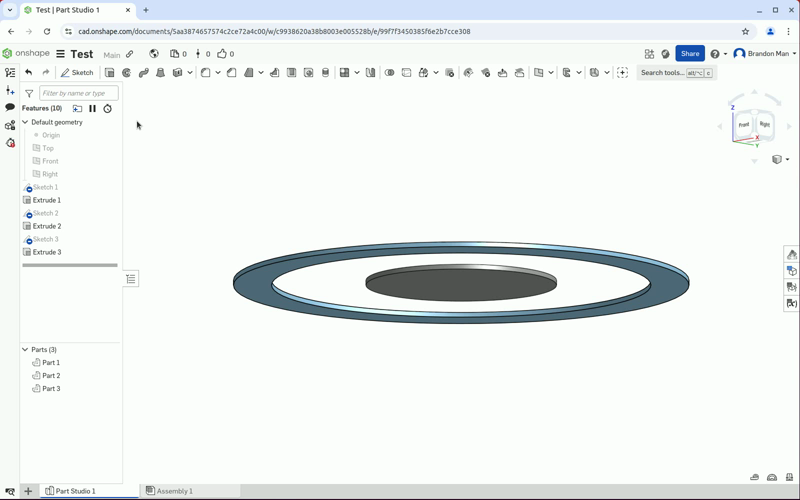
key(down, 3)
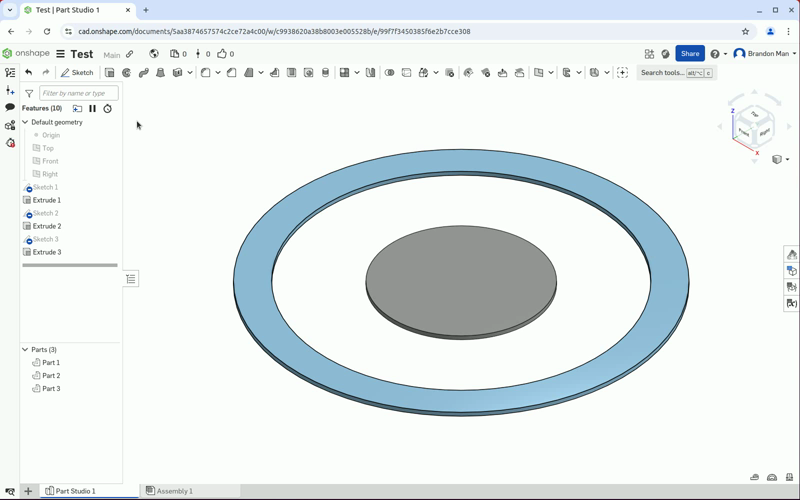
mouse_move(73, 189)
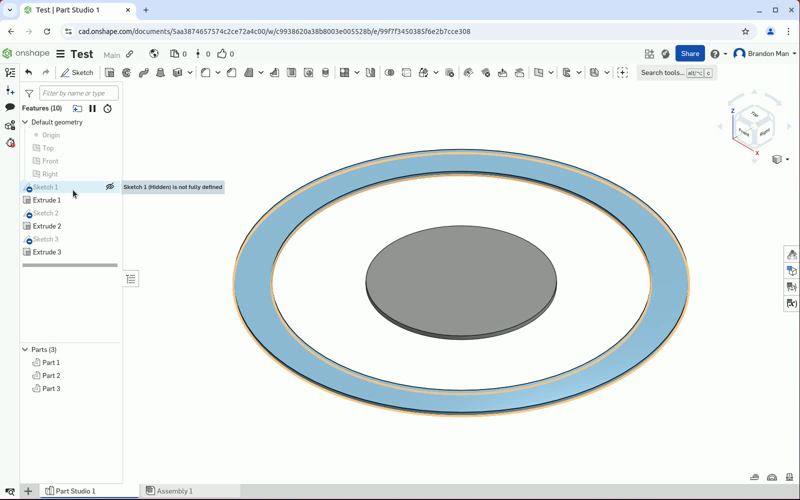
click(73, 189)